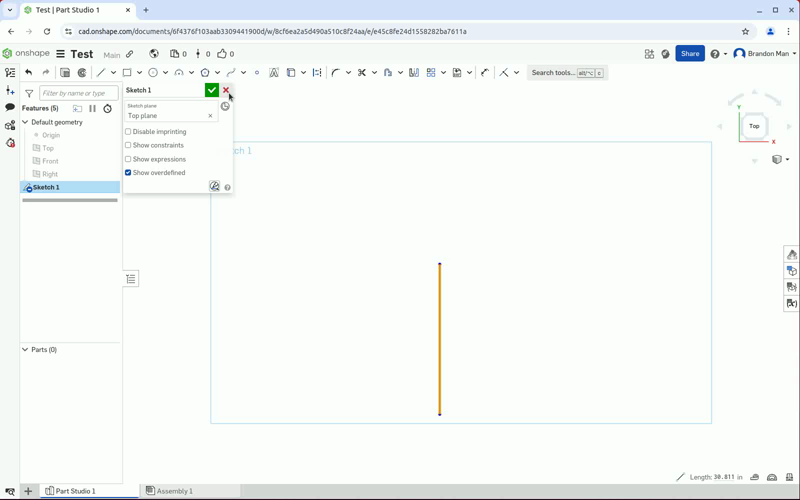
key(shift+h)
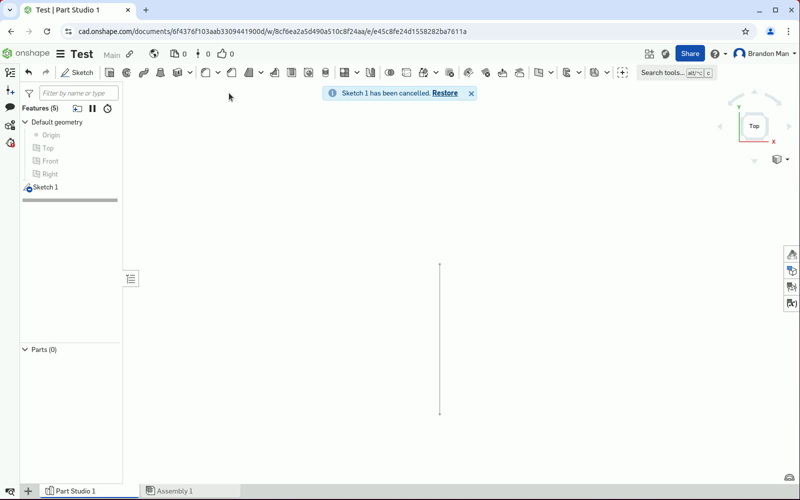
mouse_move(73, 352)
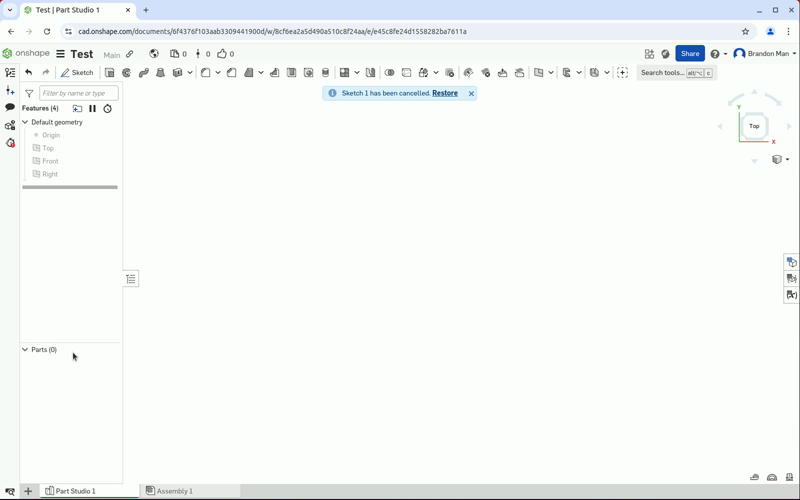
key(y)
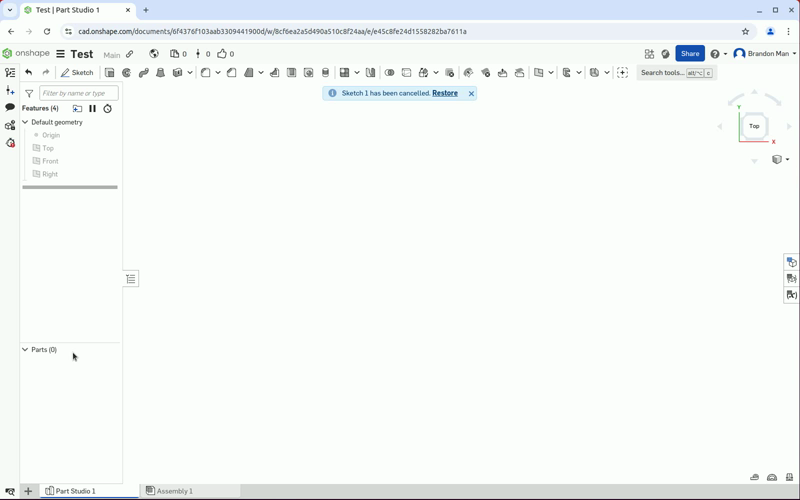
key(shift+p)
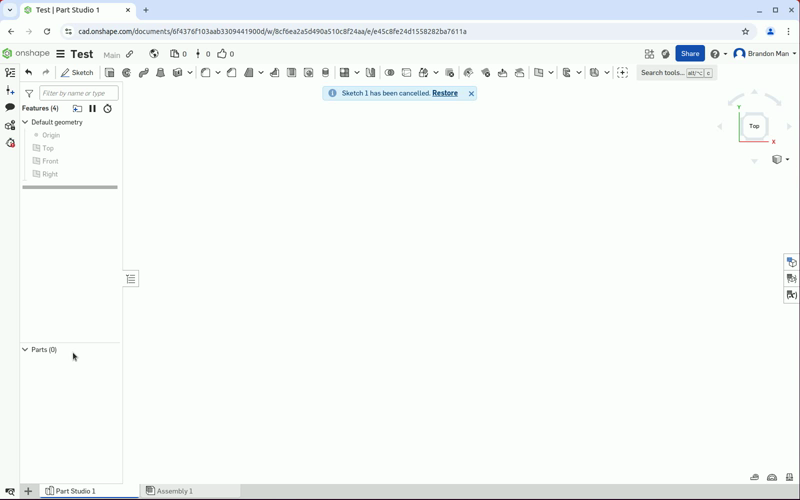
key(space)
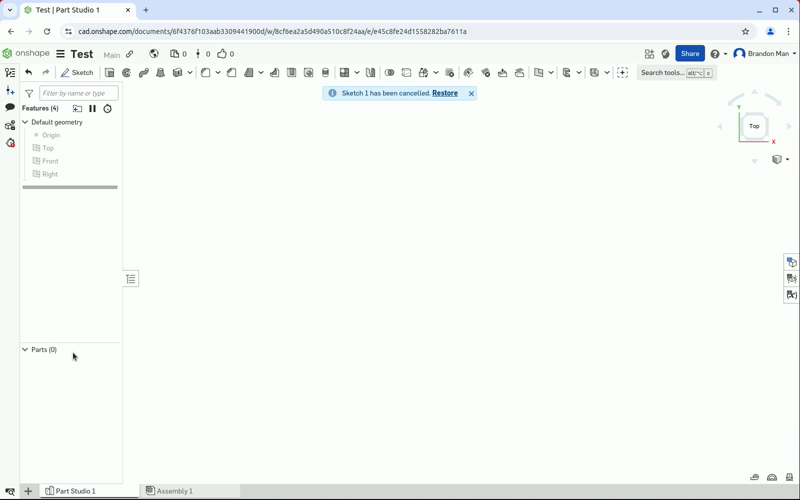
key_down(shift)
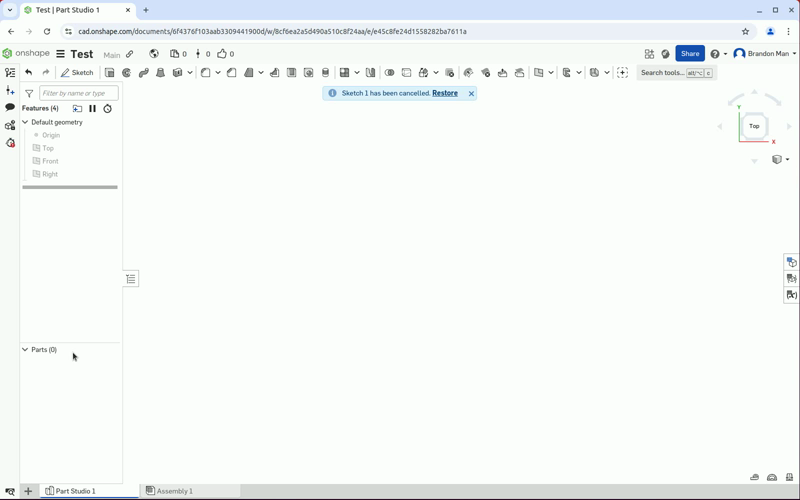
key(up)
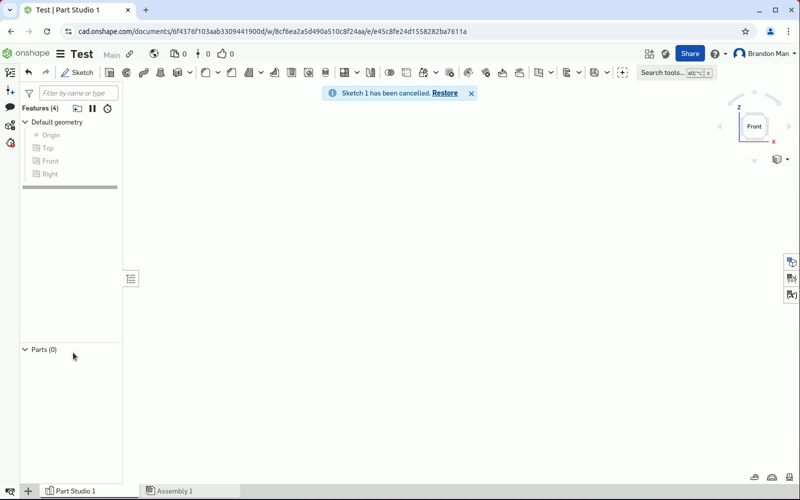
key_up(shift)
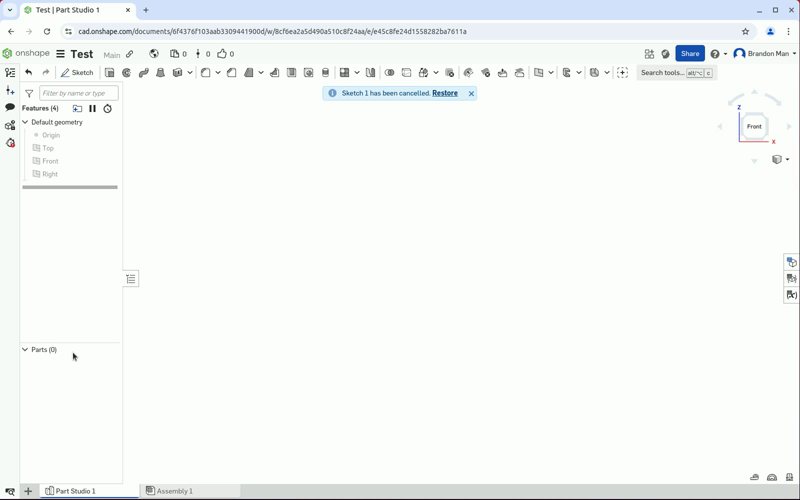
key(space)
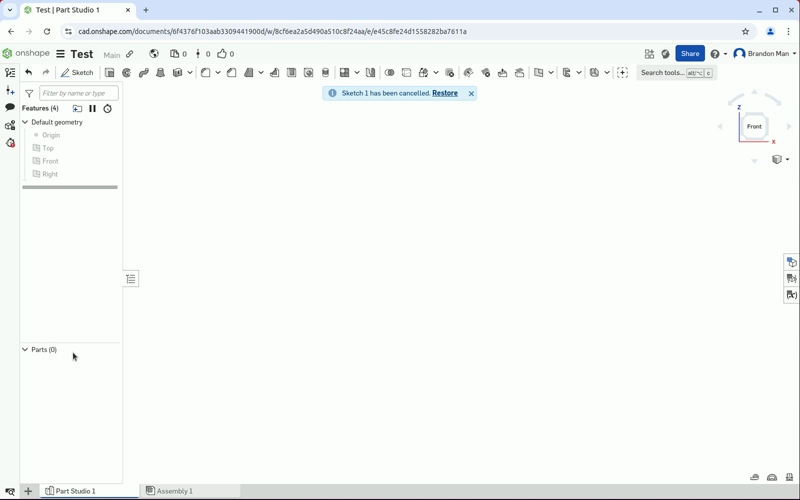
key_down(shift)
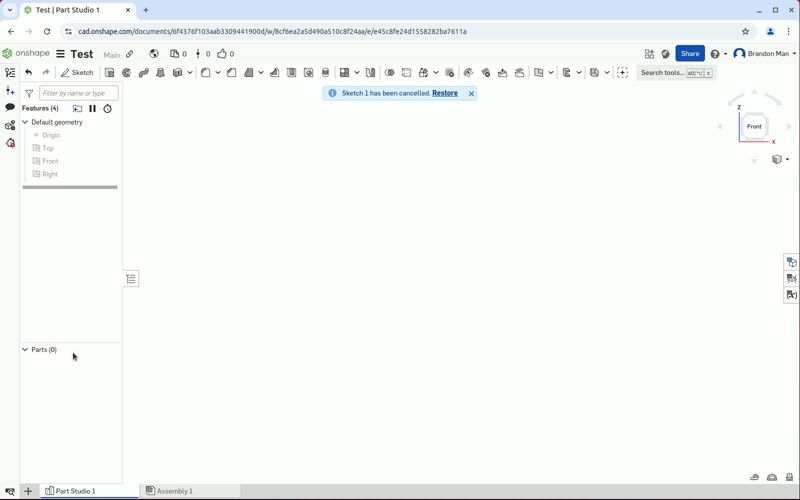
key(left)
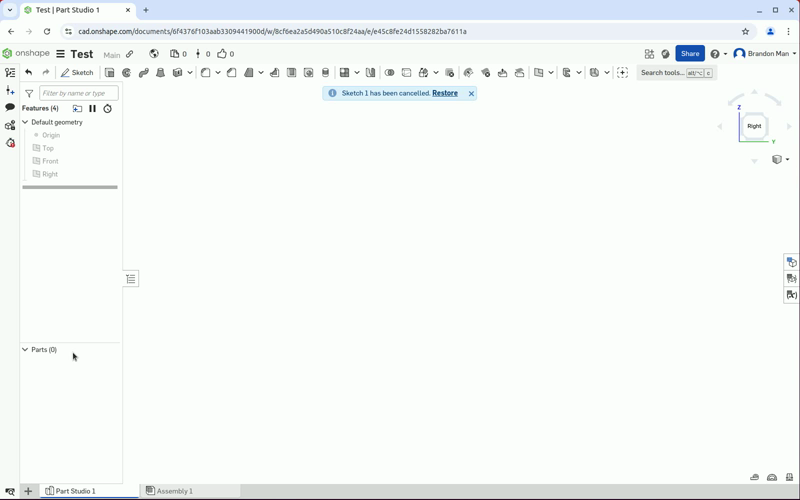
key_up(shift)
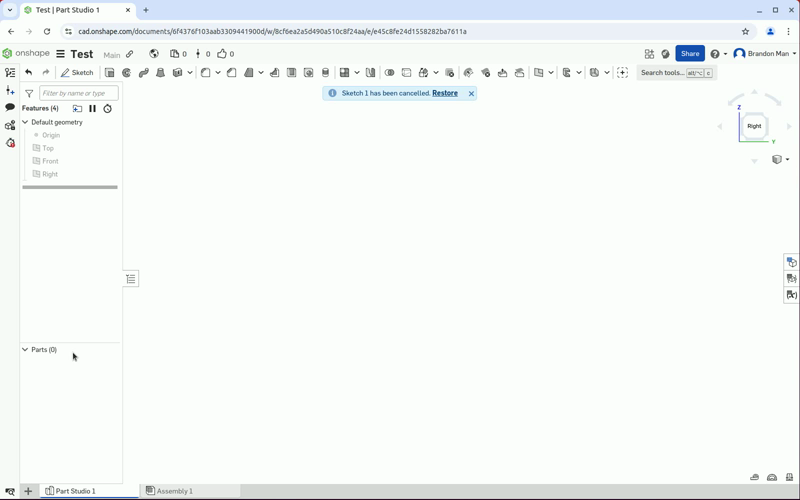
mouse_move(73, 352)
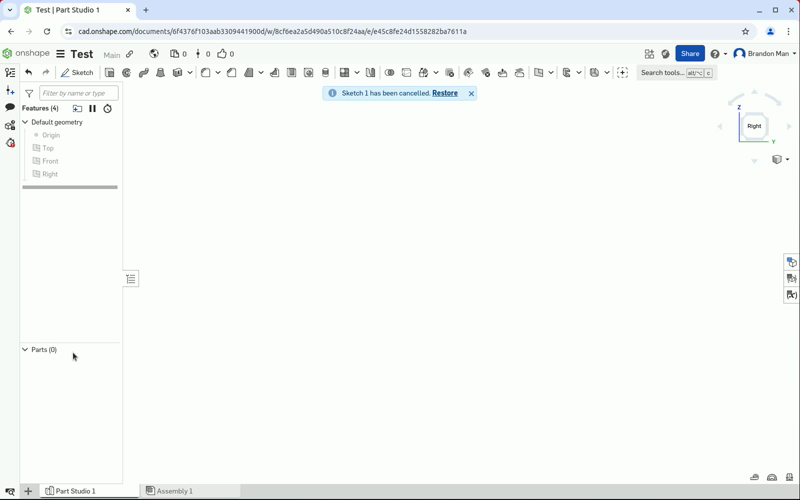
key(shift+y)
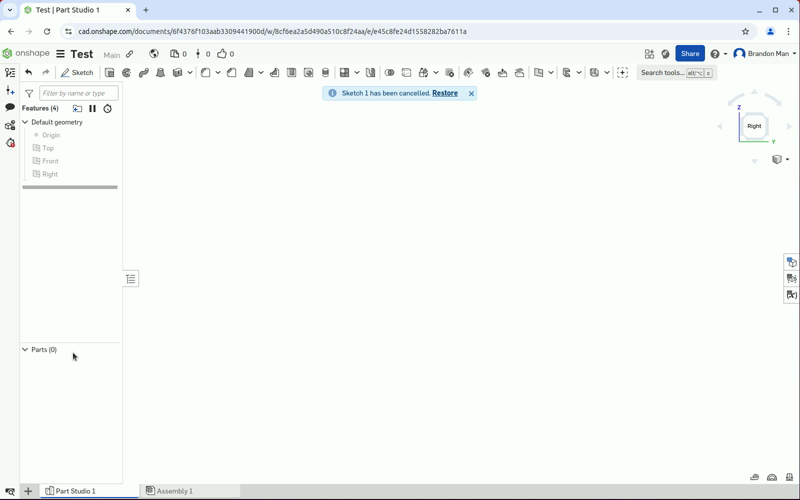
key(shift+s)
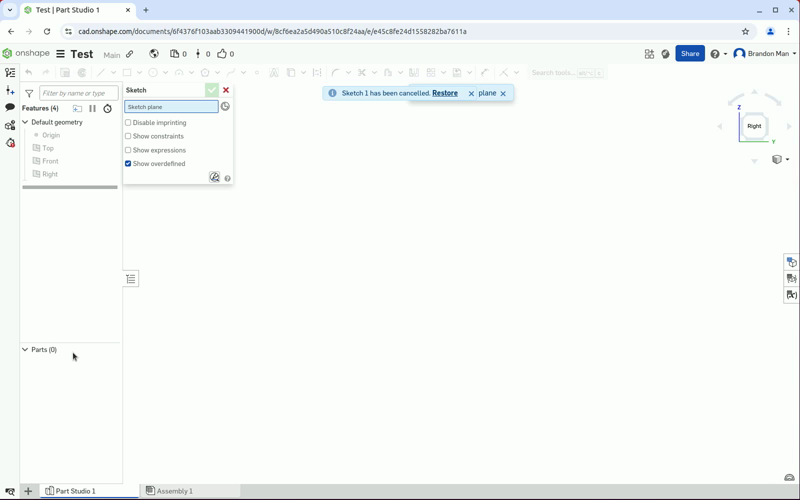
mouse_move(73, 176)
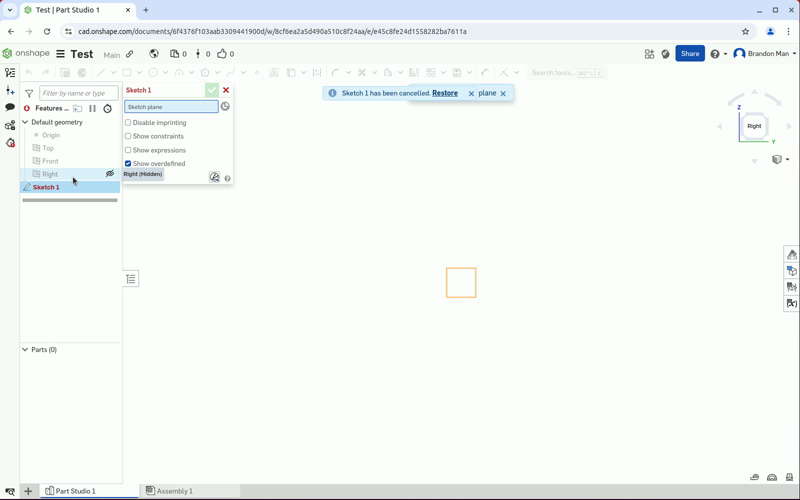
click(73, 176)
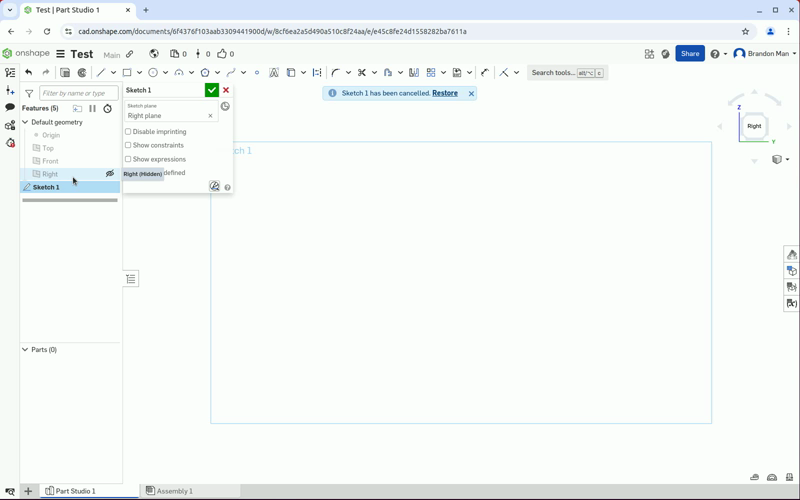
mouse_move(73, 352)
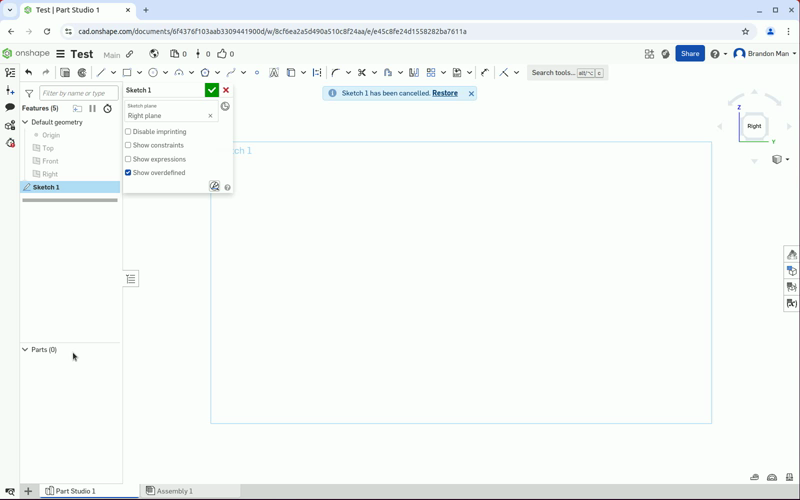
key(y)
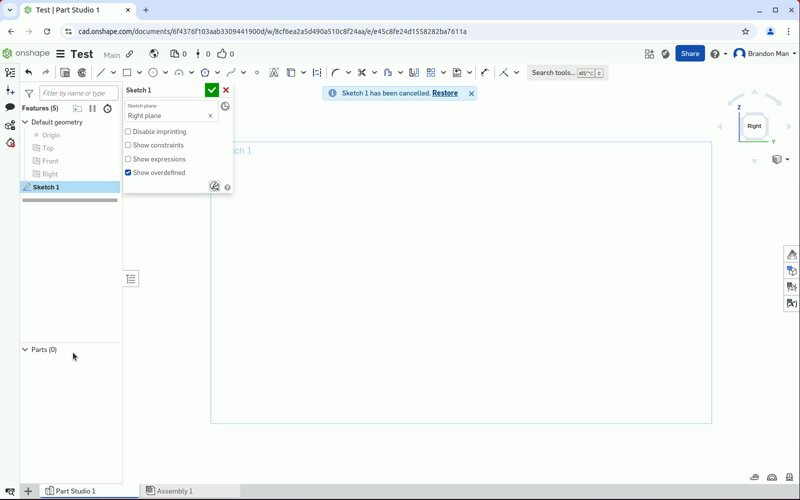
key(c)
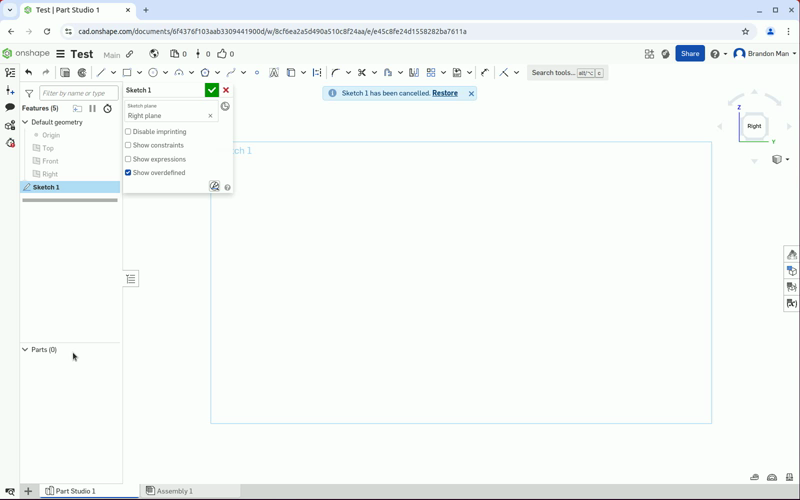
key_down(shift)
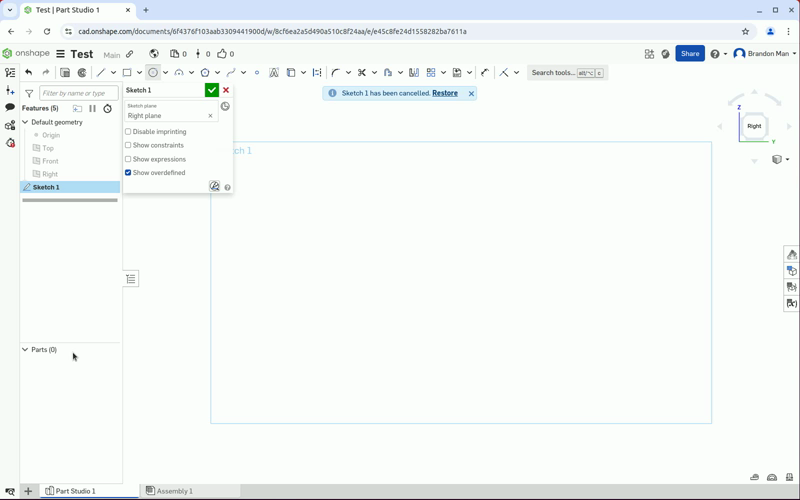
mouse_move(461, 282)
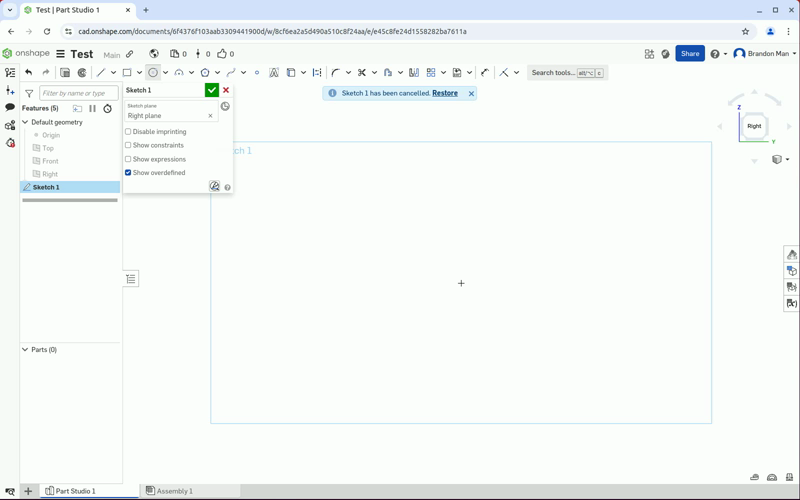
click(461, 282)
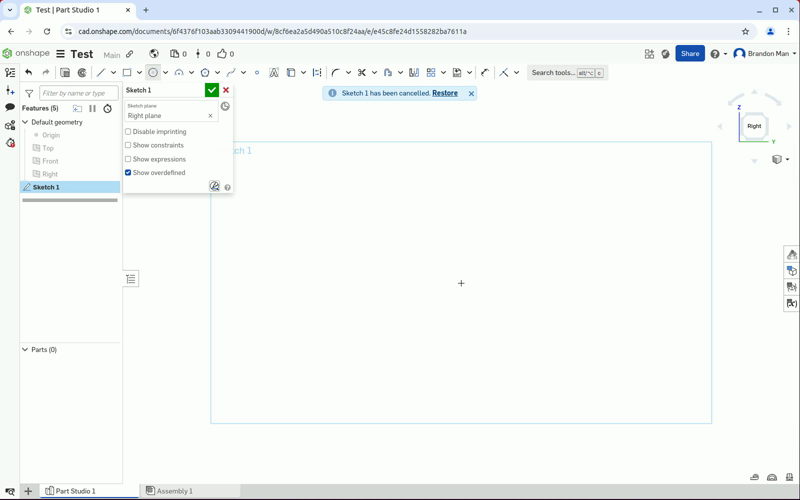
key_up(shift)
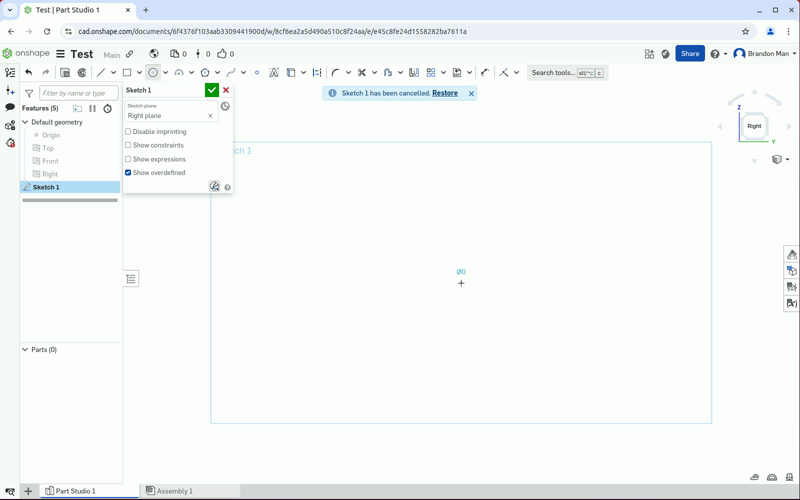
mouse_move(574, 282)
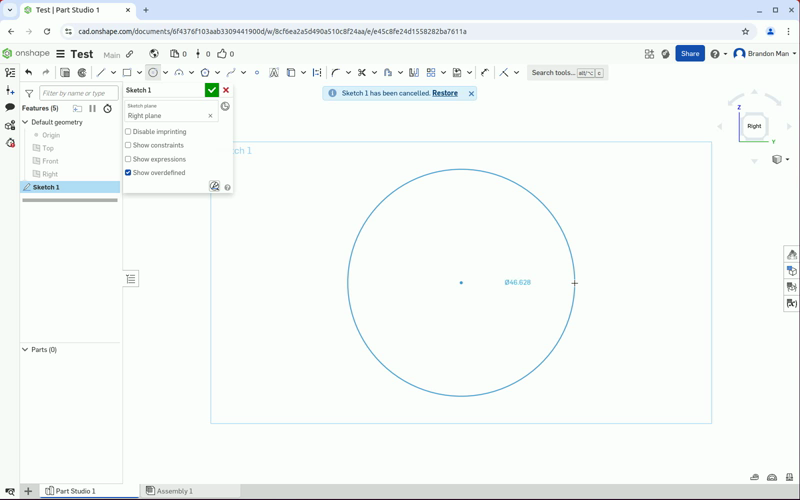
click(574, 282)
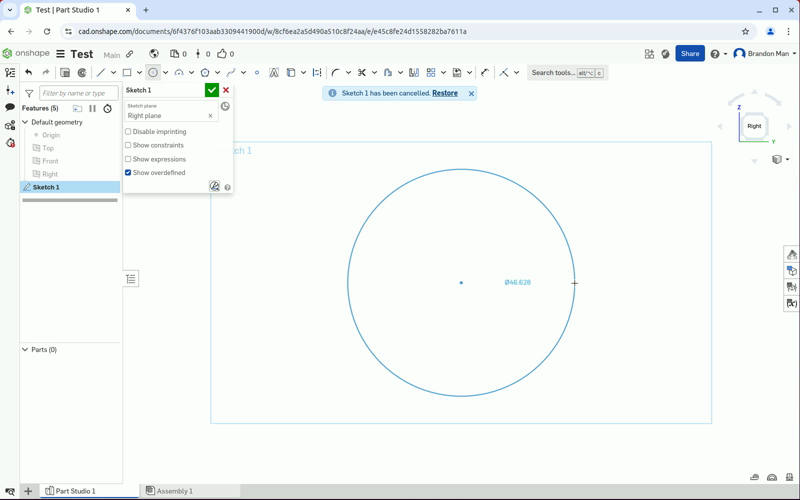
key(esc)
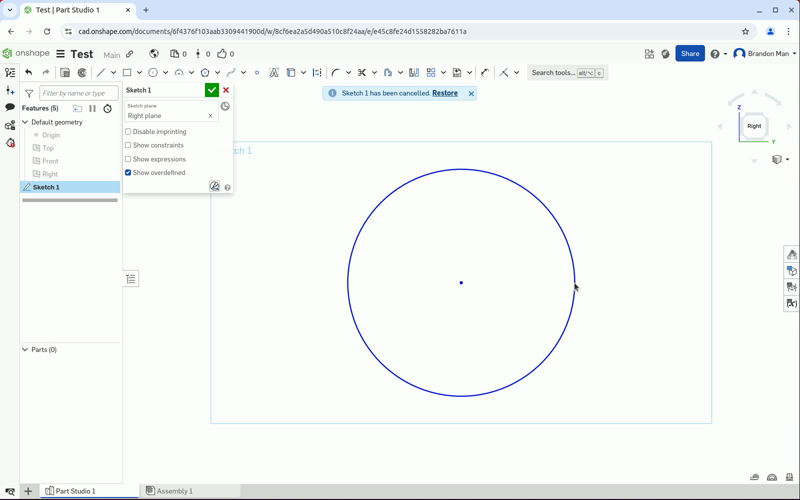
mouse_move(378, 290)
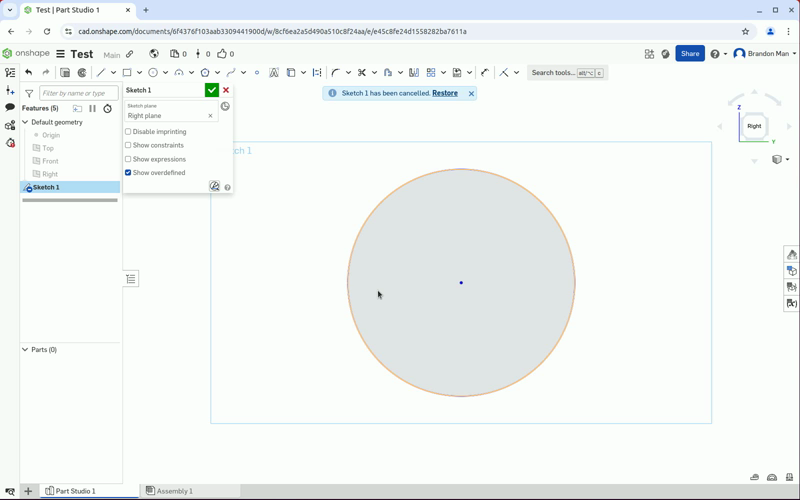
click(378, 290)
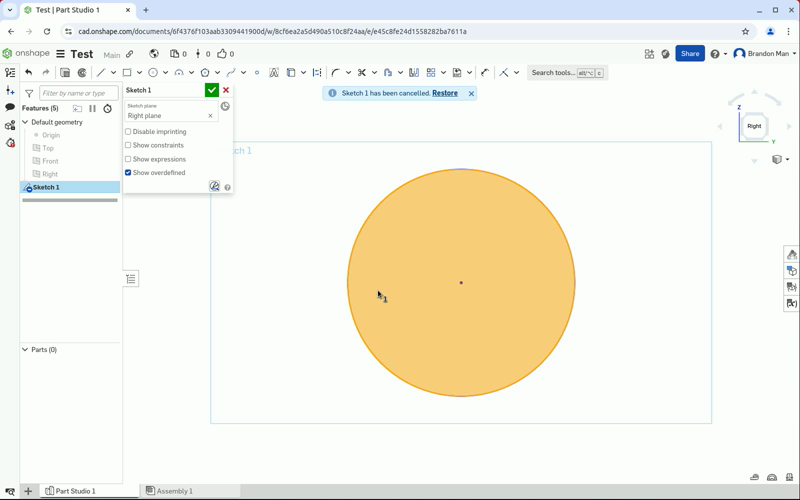
mouse_move(73, 352)
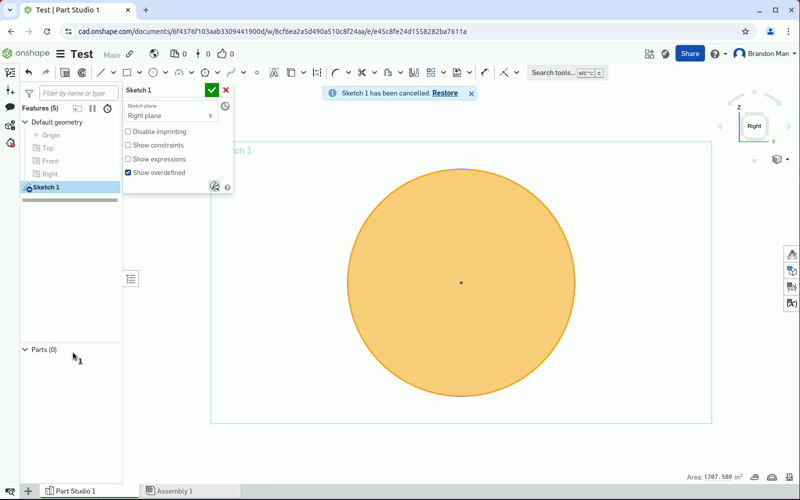
key(shift+y)
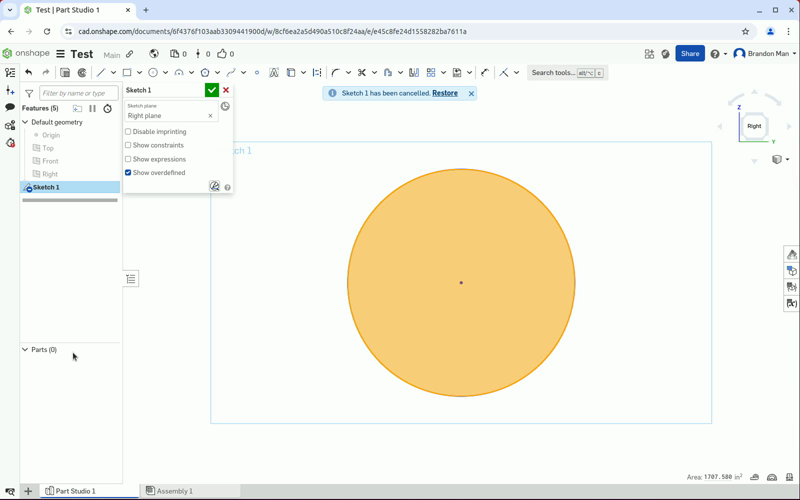
key(shift+e)
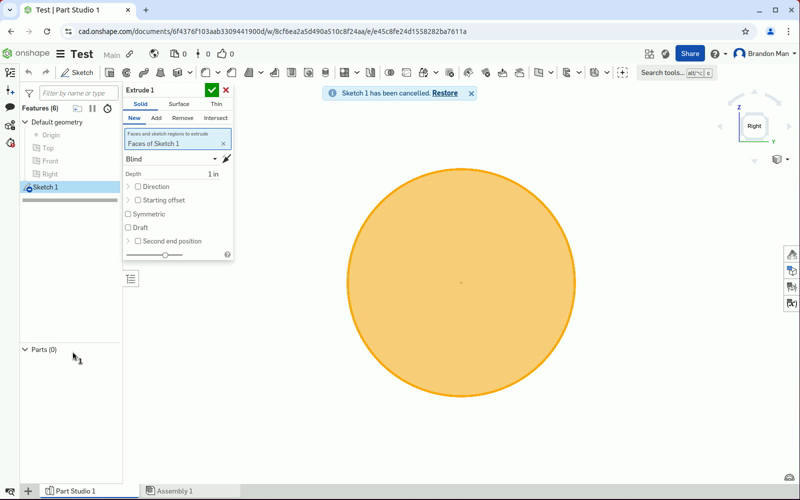
mouse_move(143, 106)
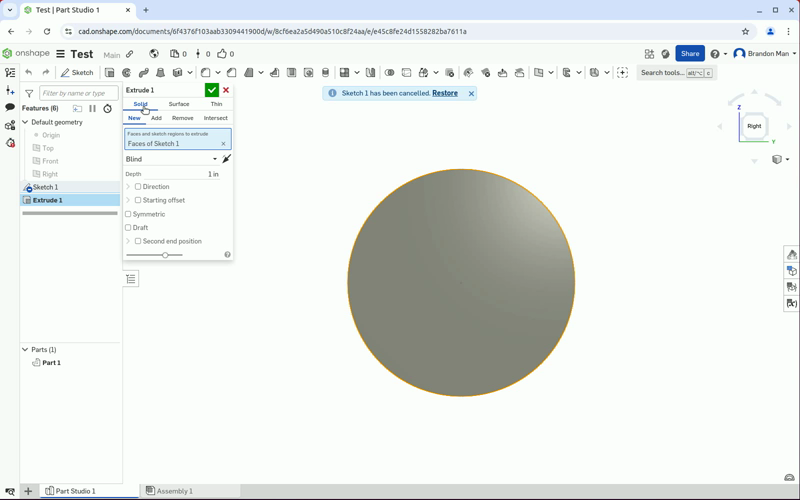
click(143, 106)
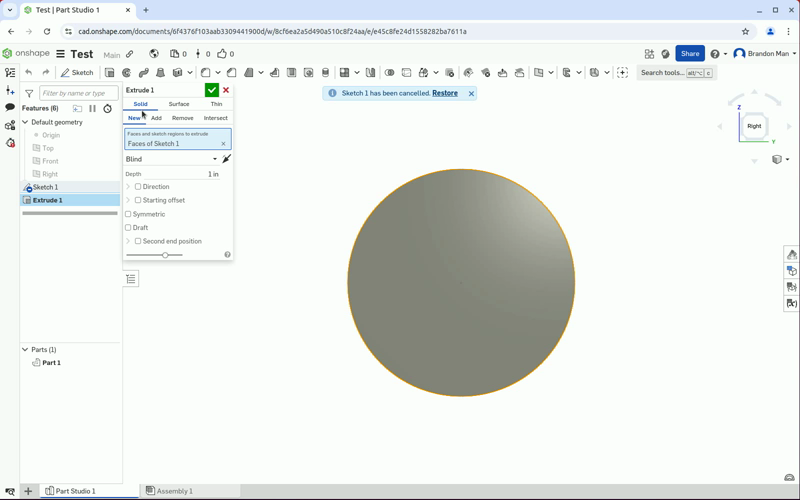
mouse_move(137, 120)
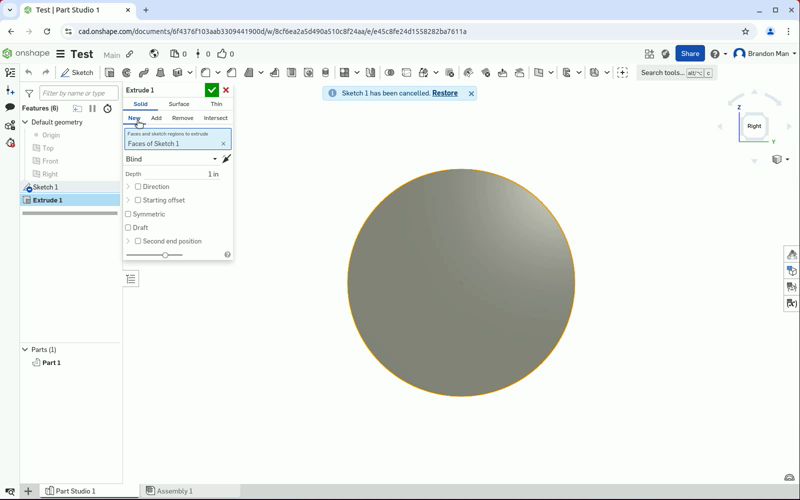
click(137, 120)
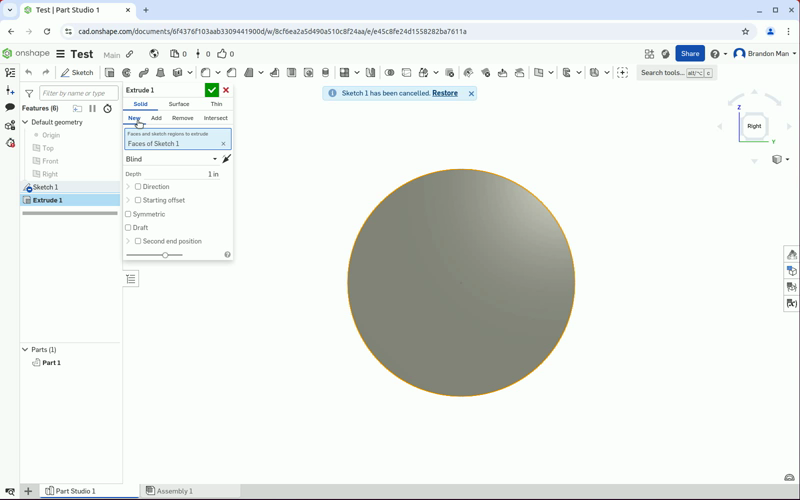
key(tab, 4)
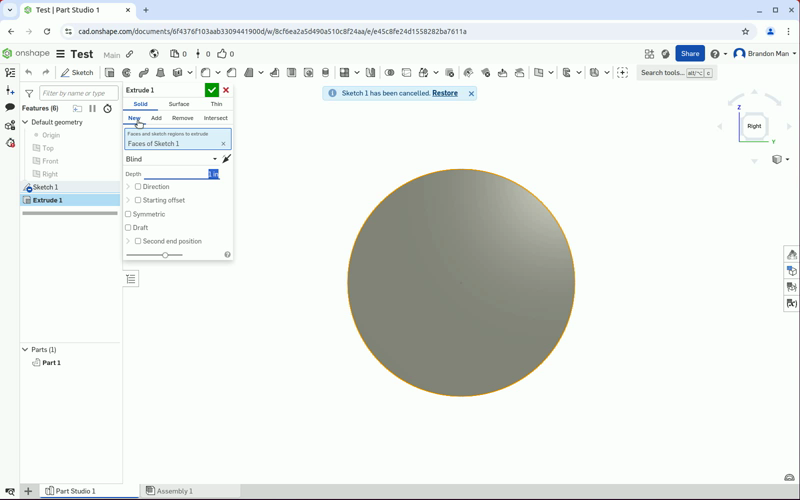
text(17.331)
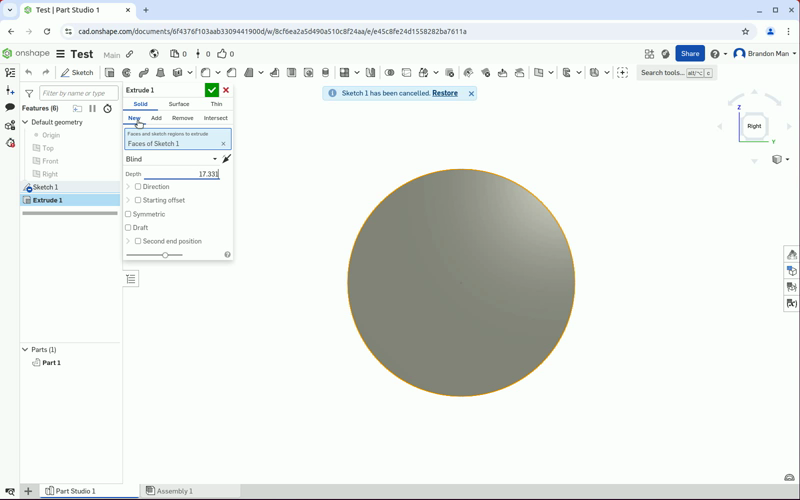
key(enter)
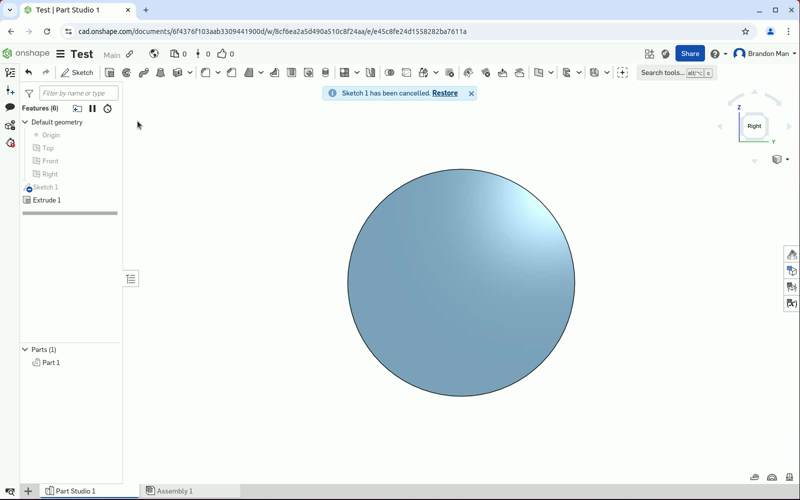
key(shift+h)
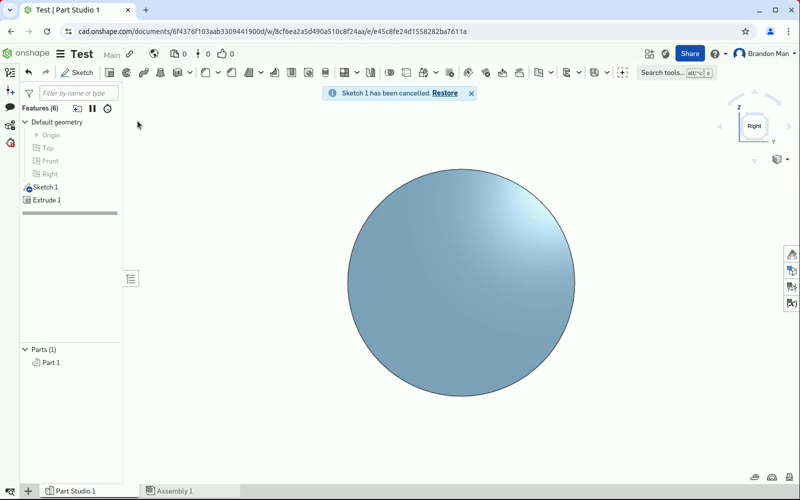
key(shift+h)
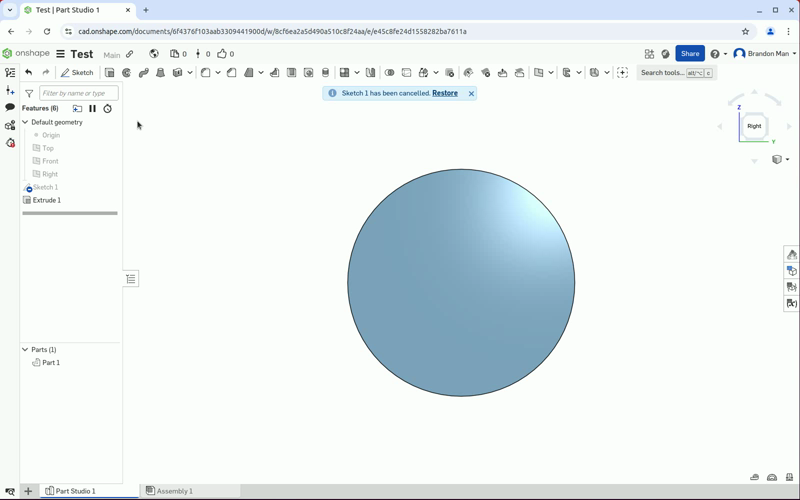
mouse_move(73, 189)
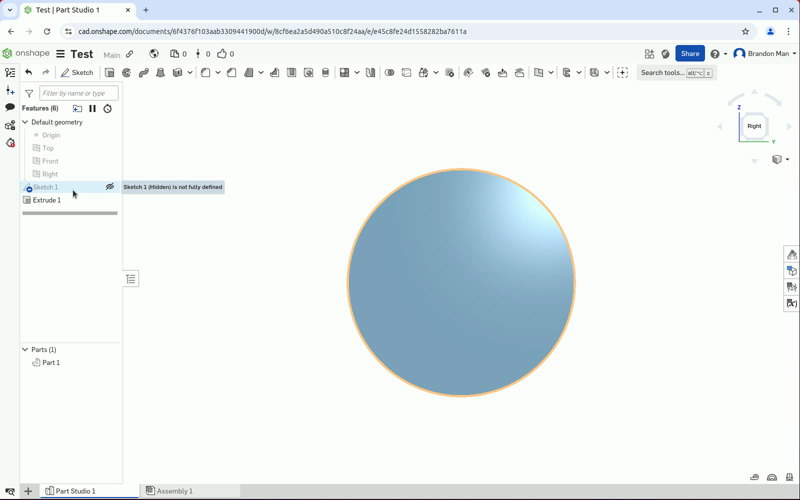
click(73, 189)
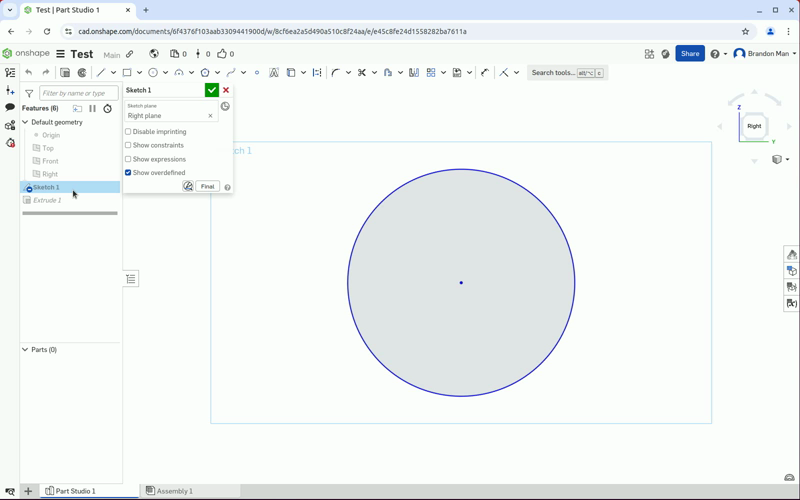
mouse_move(229, 92)
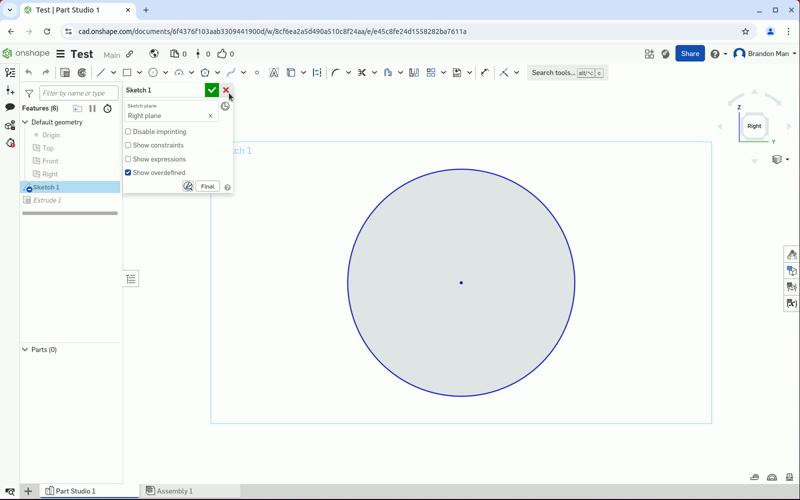
click(229, 92)
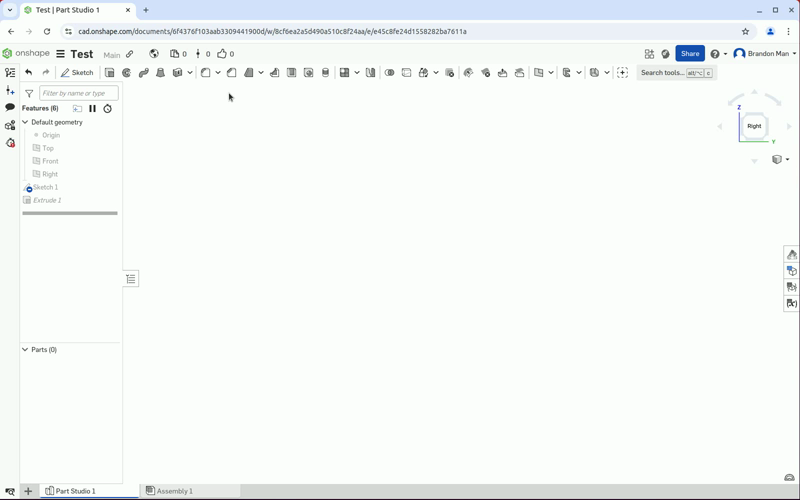
mouse_move(541, 75)
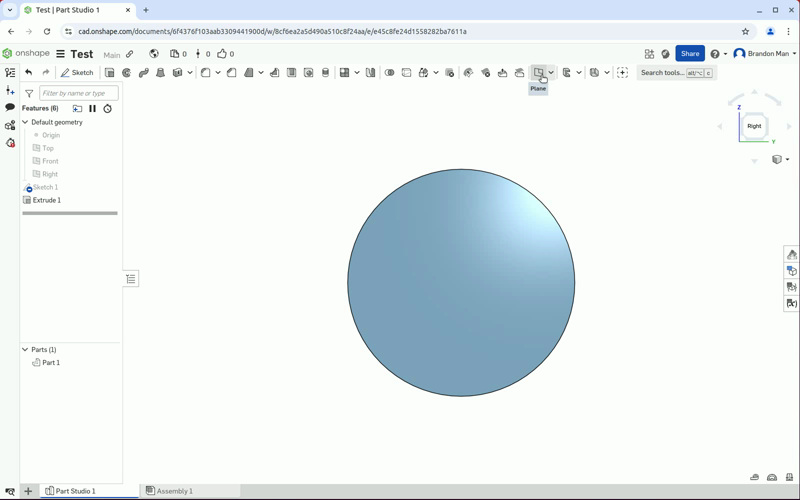
click(541, 75)
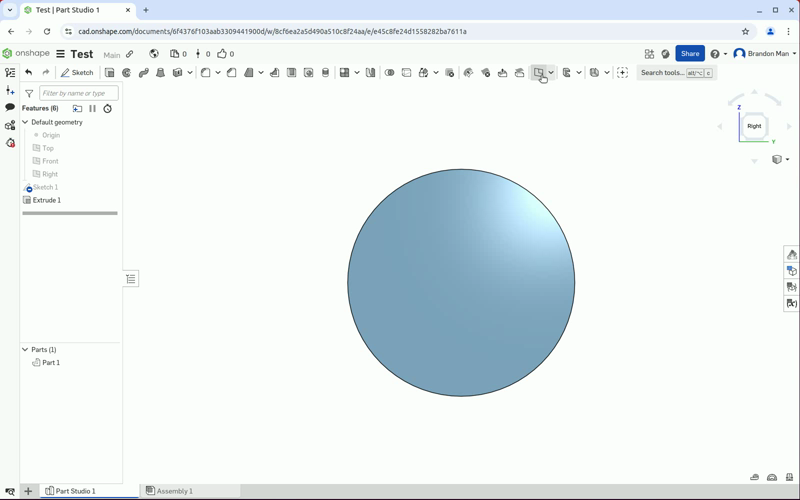
mouse_move(73, 176)
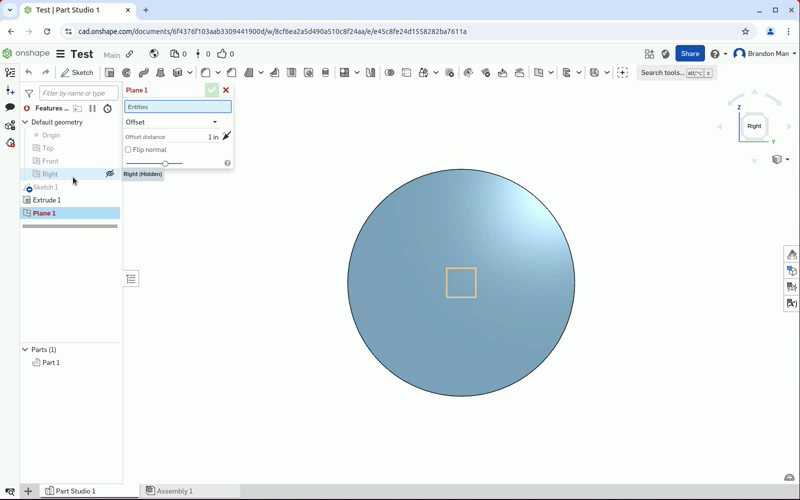
click(73, 176)
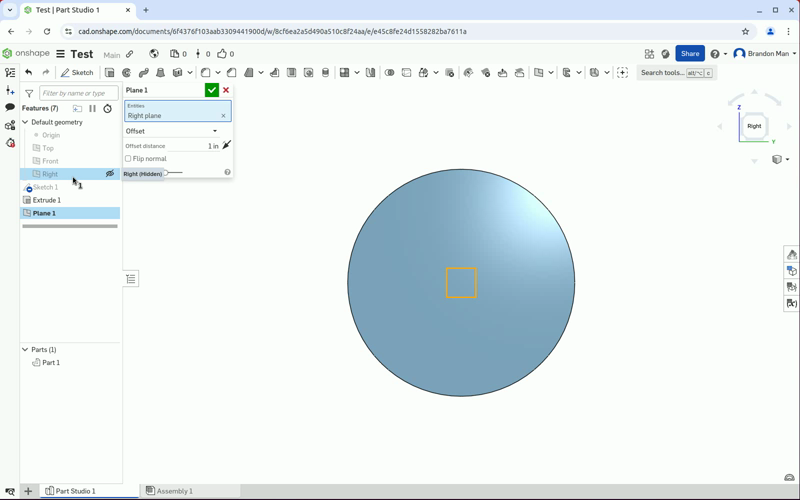
key(tab, 2)
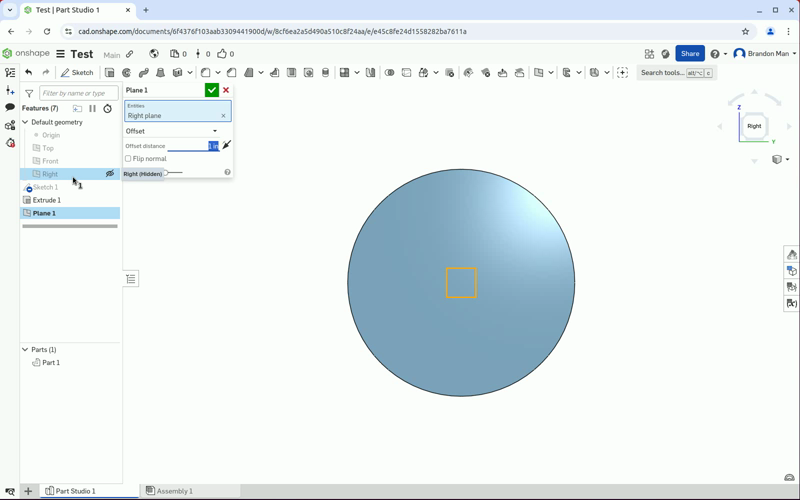
text(17.316)
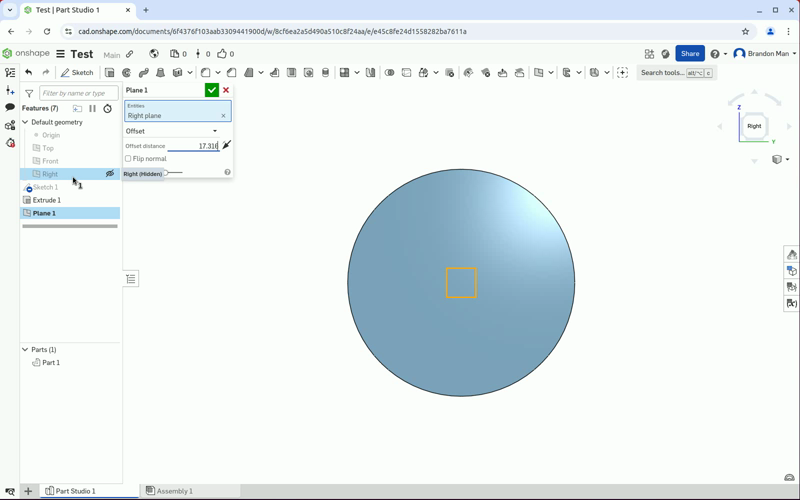
key(enter, 2)
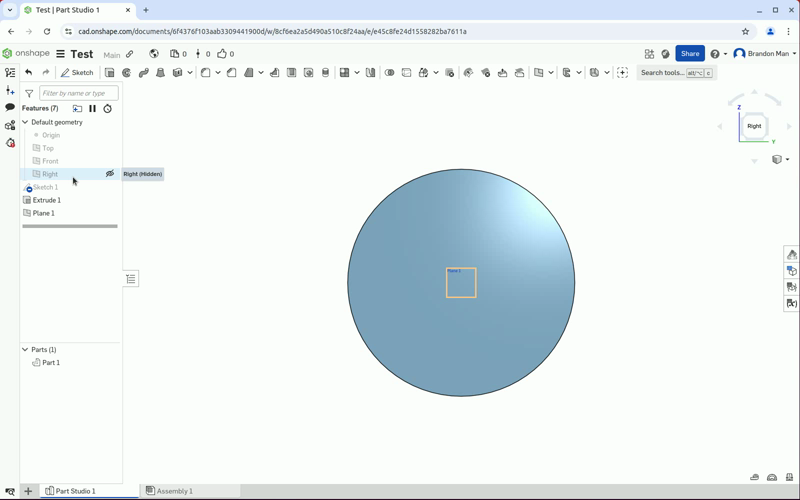
key(shift+s)
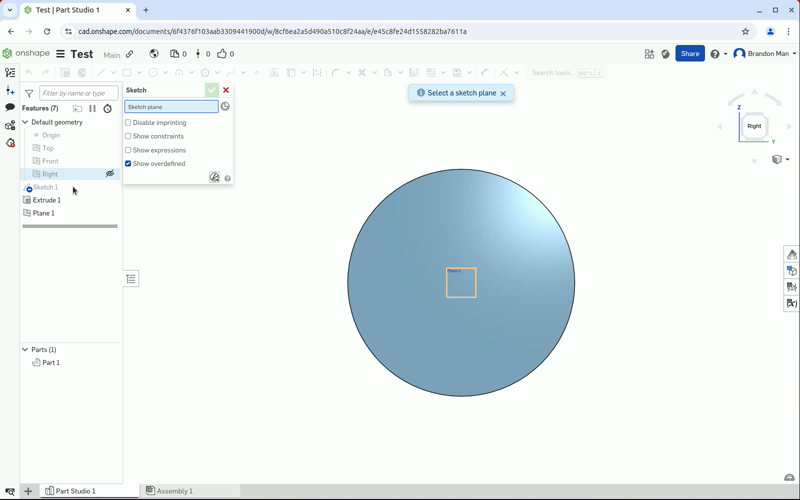
mouse_move(73, 215)
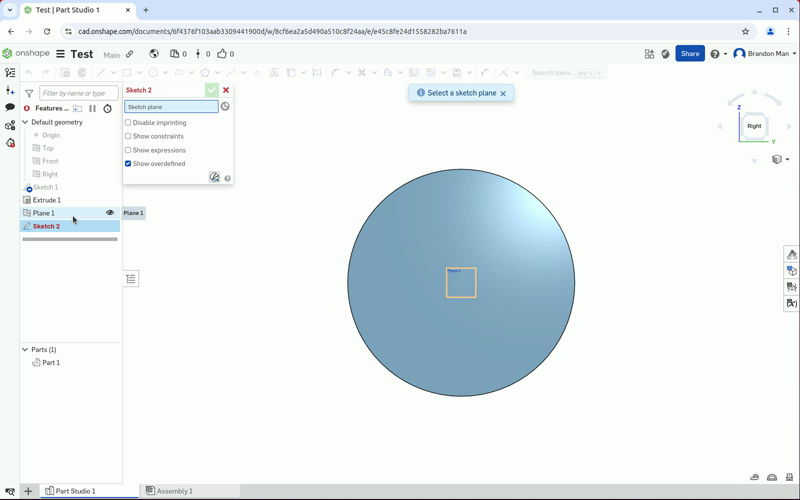
click(73, 215)
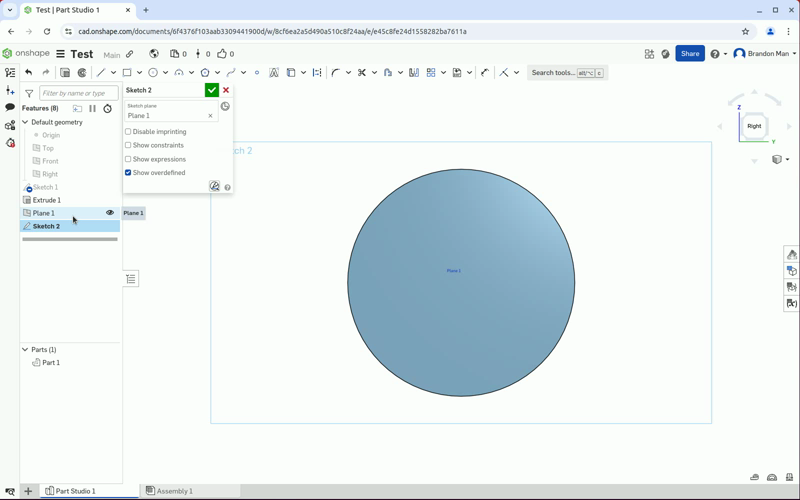
mouse_move(73, 352)
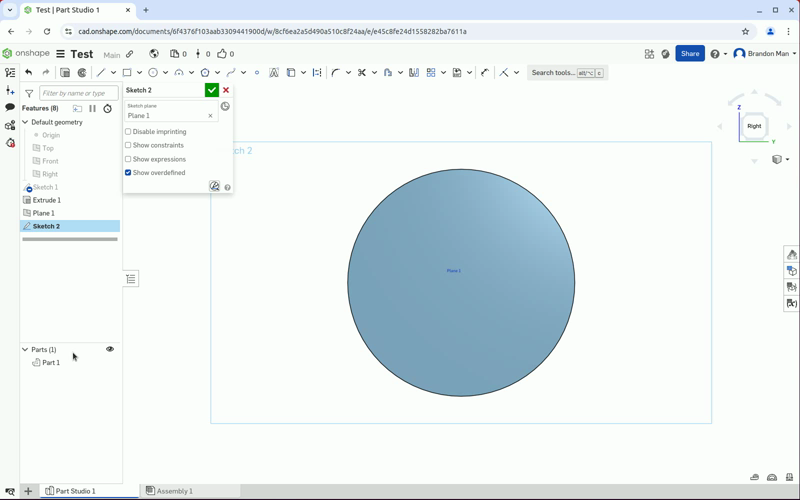
key(y)
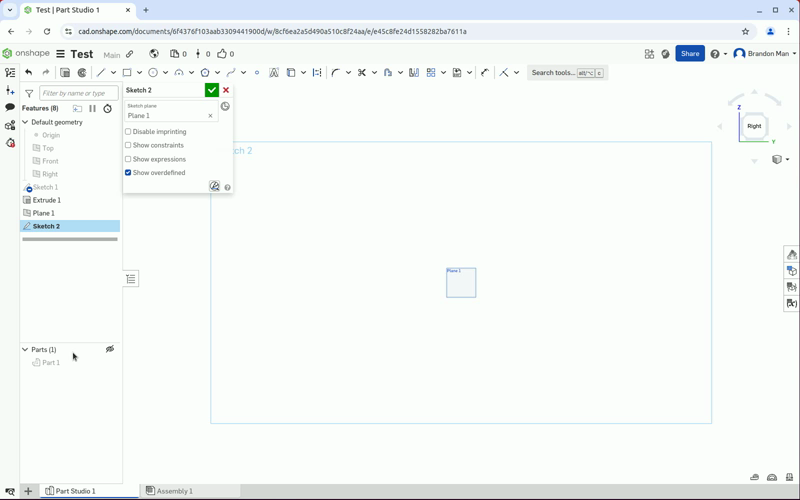
key(c)
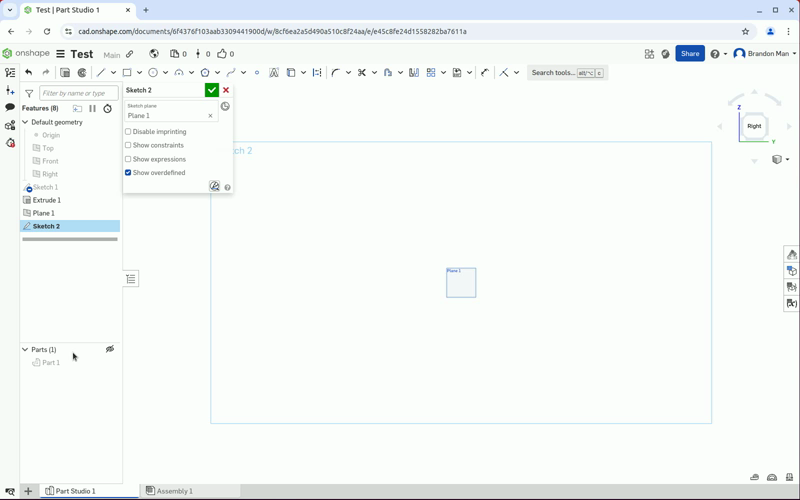
key_down(shift)
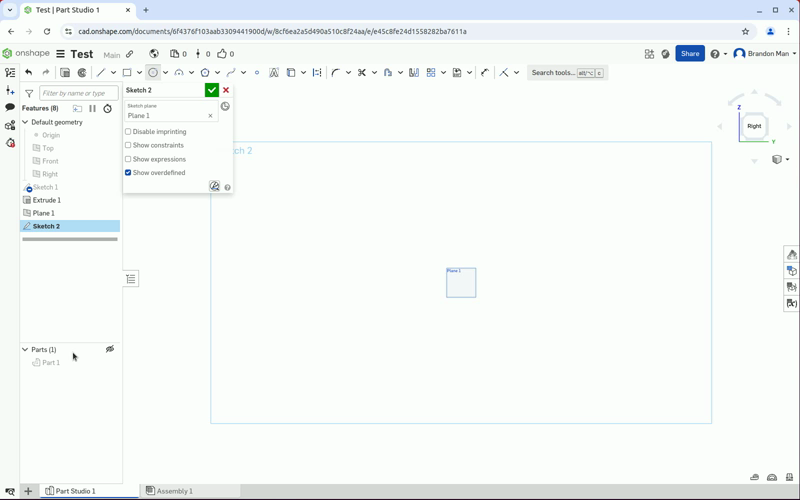
mouse_move(461, 282)
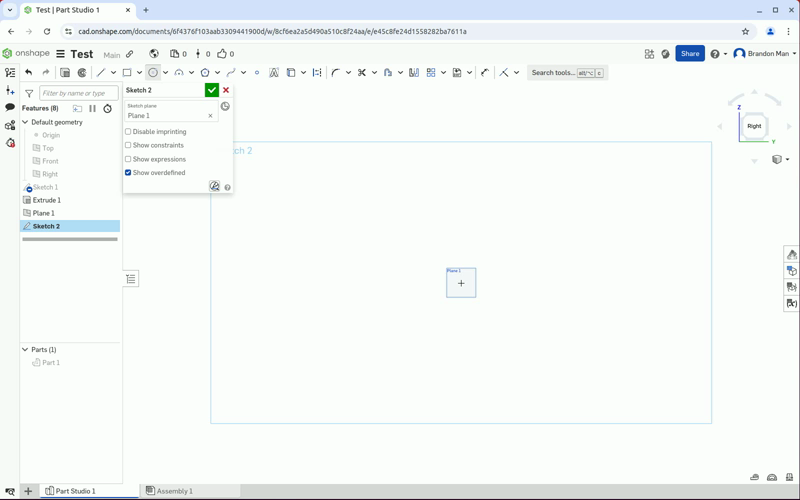
click(461, 282)
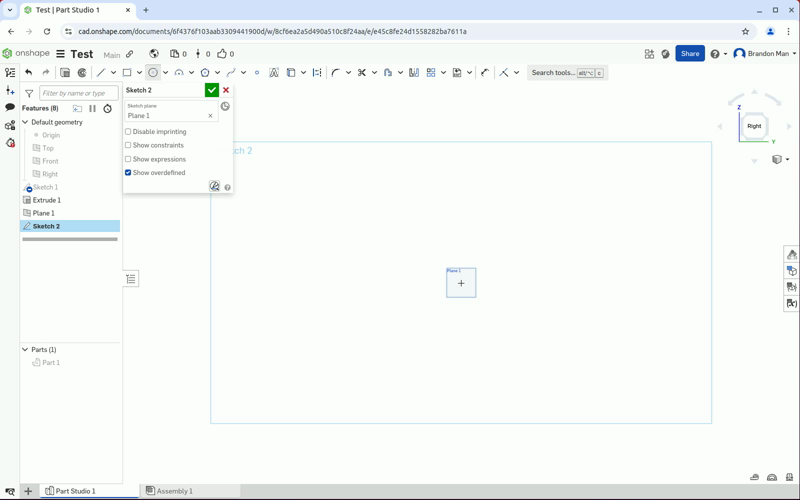
key_up(shift)
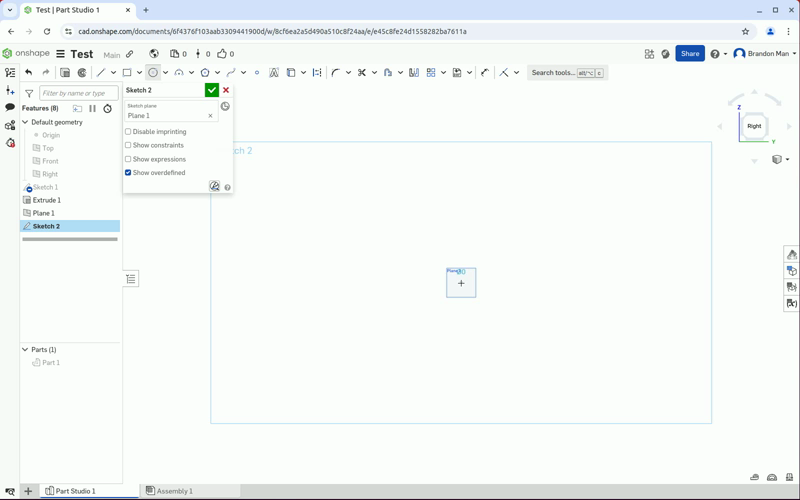
mouse_move(560, 282)
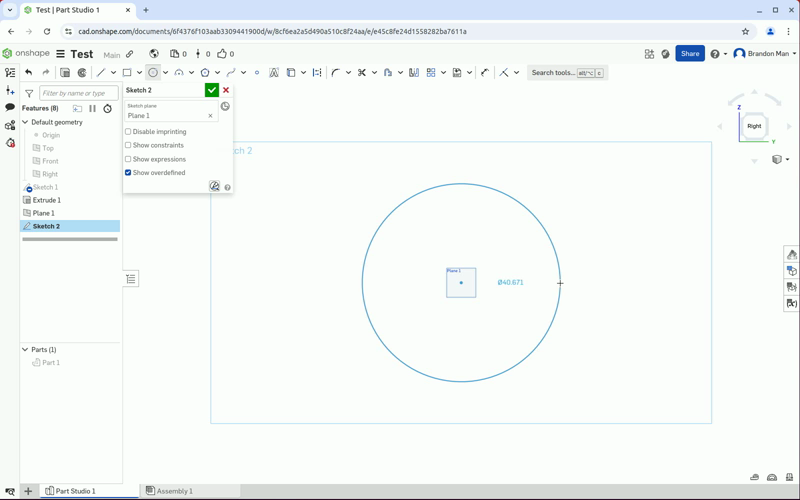
click(560, 282)
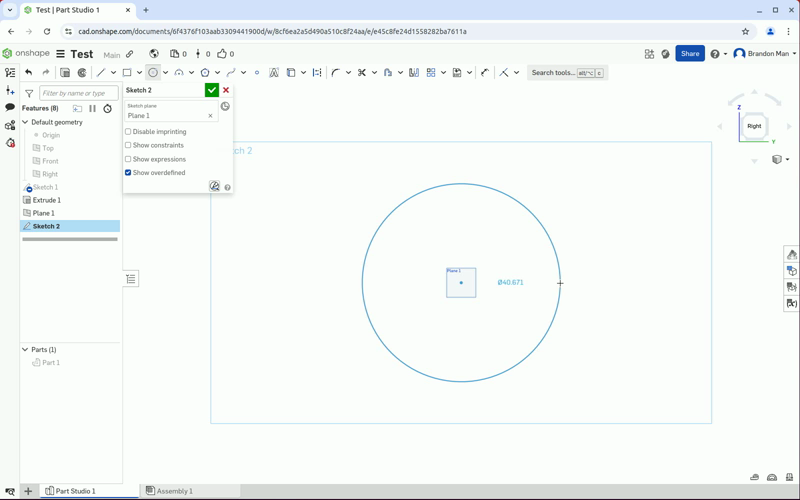
key(esc)
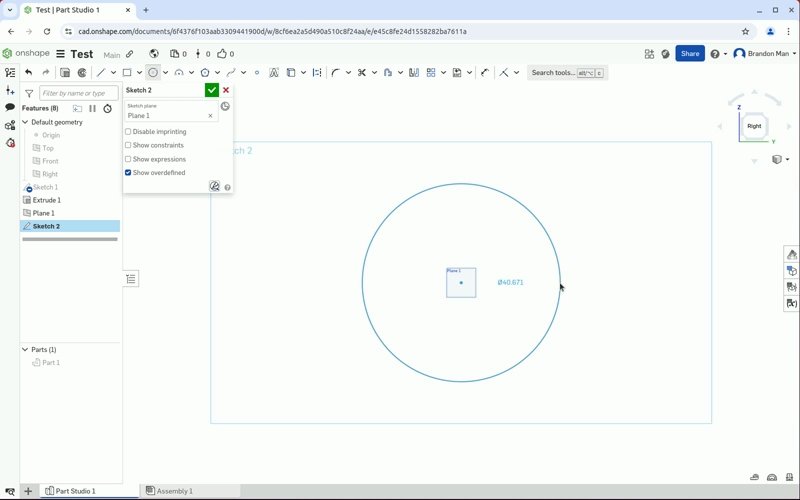
key(c)
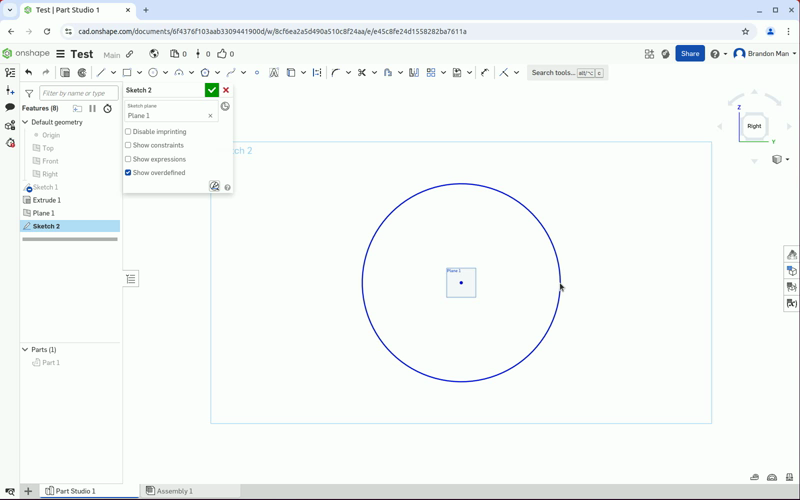
key_down(shift)
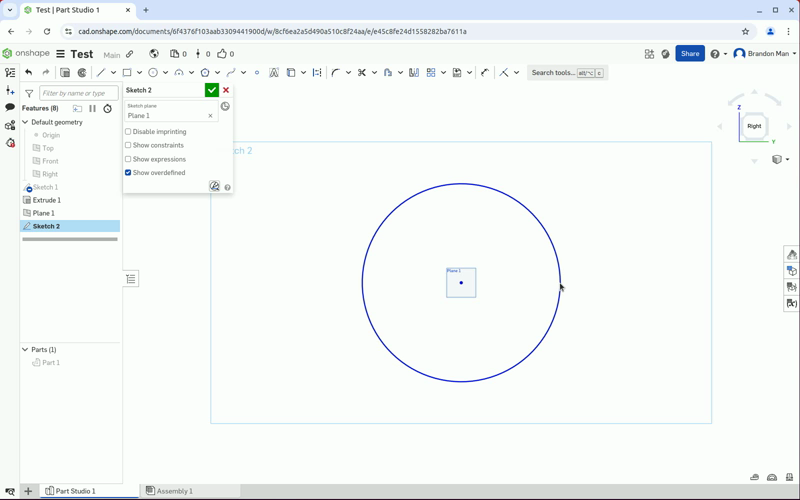
mouse_move(461, 282)
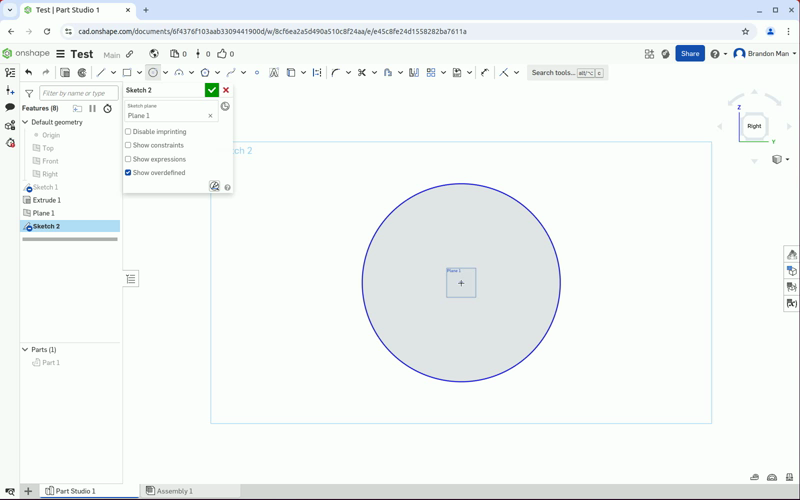
click(461, 282)
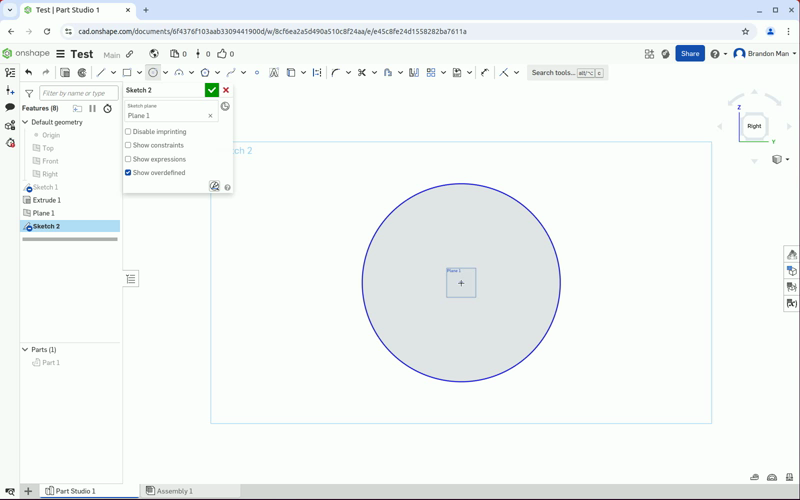
key_up(shift)
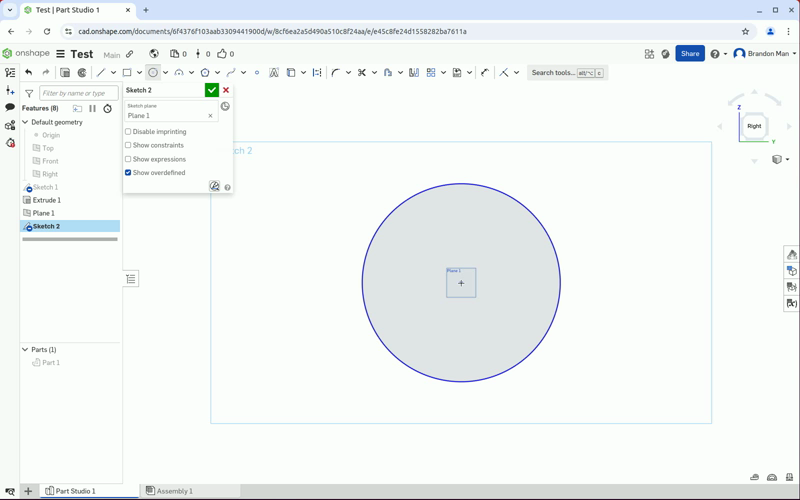
mouse_move(475, 282)
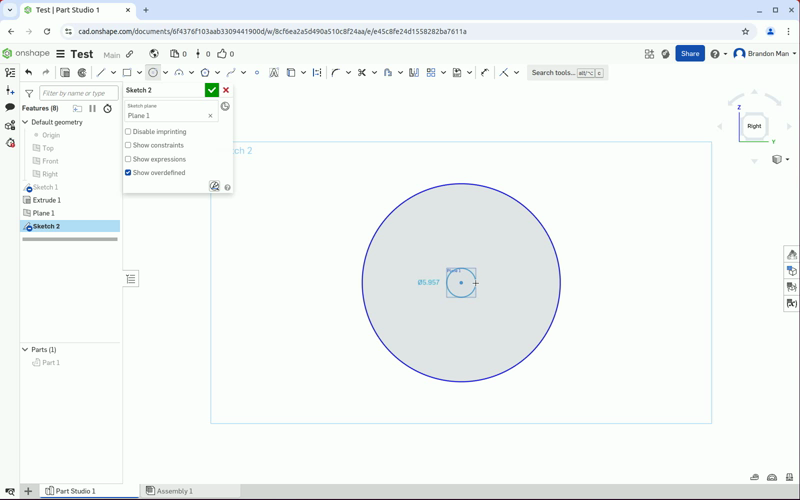
click(475, 282)
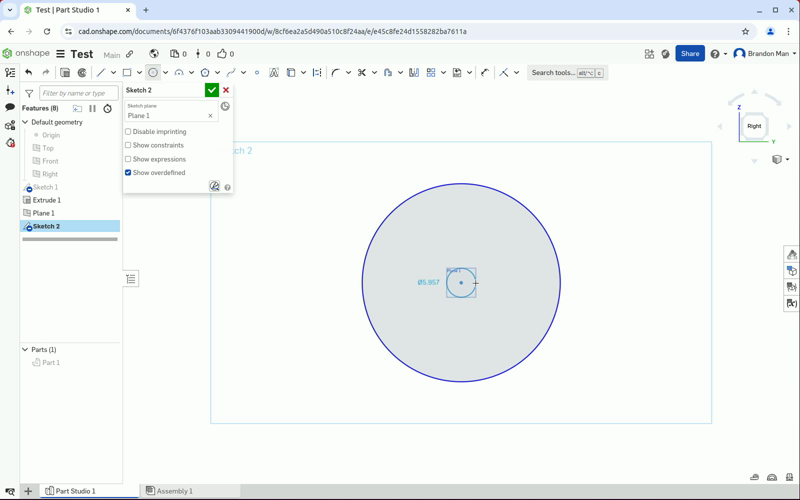
key(esc)
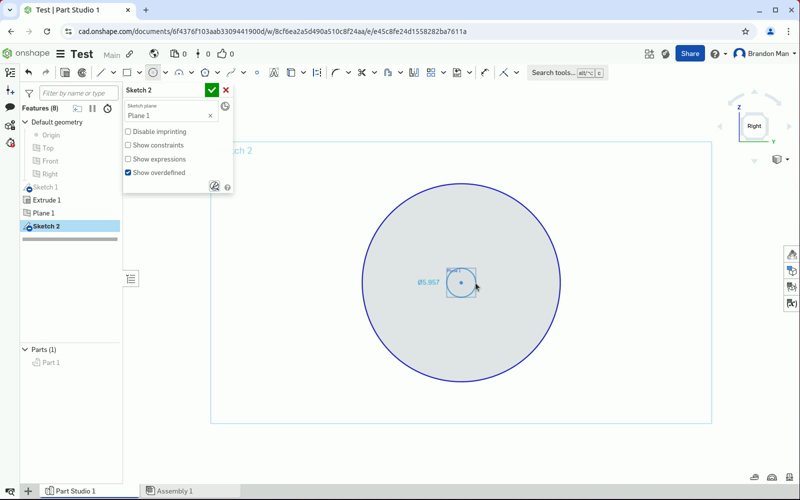
mouse_move(465, 341)
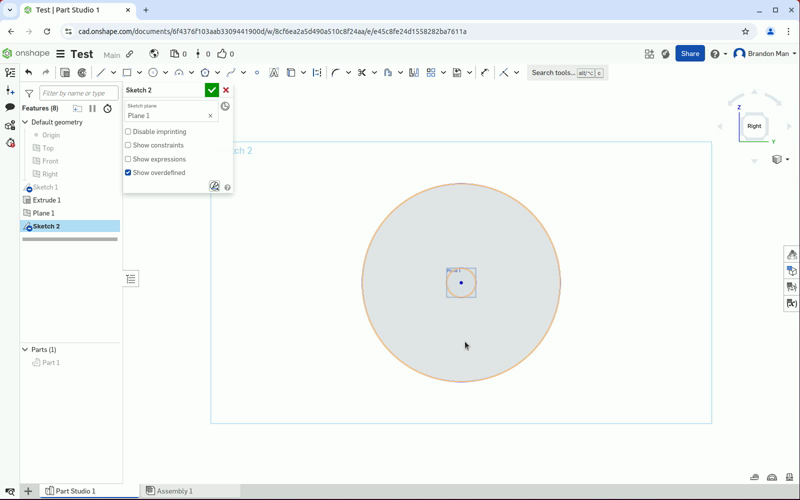
click(465, 341)
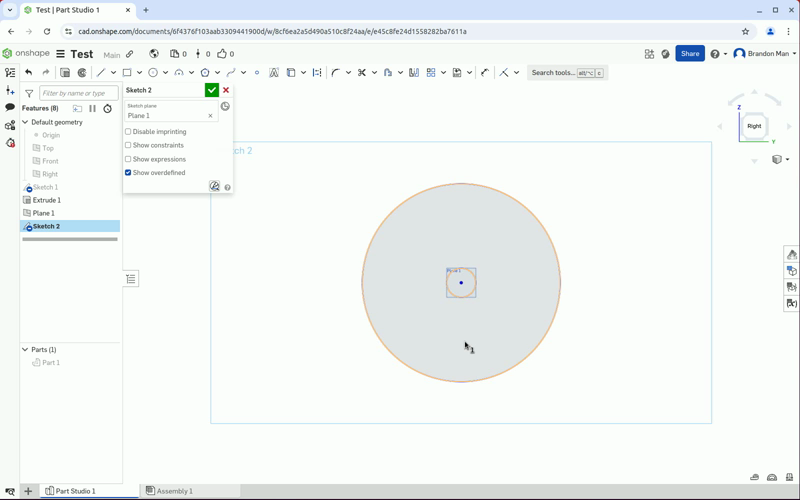
mouse_move(73, 352)
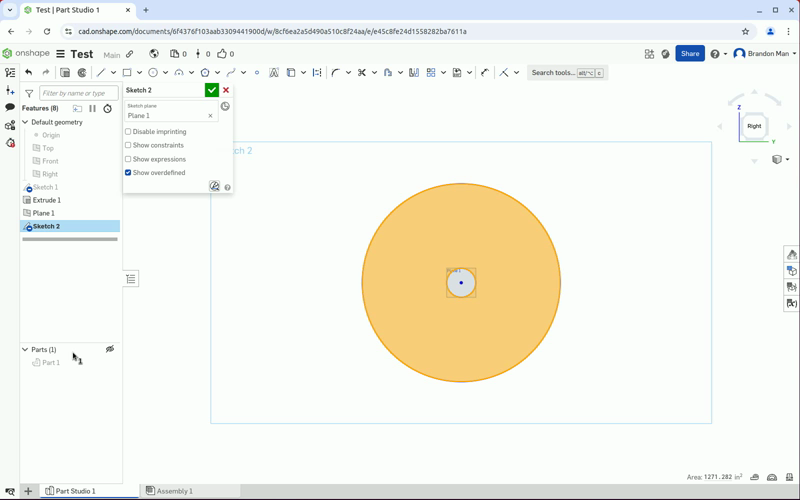
key(shift+y)
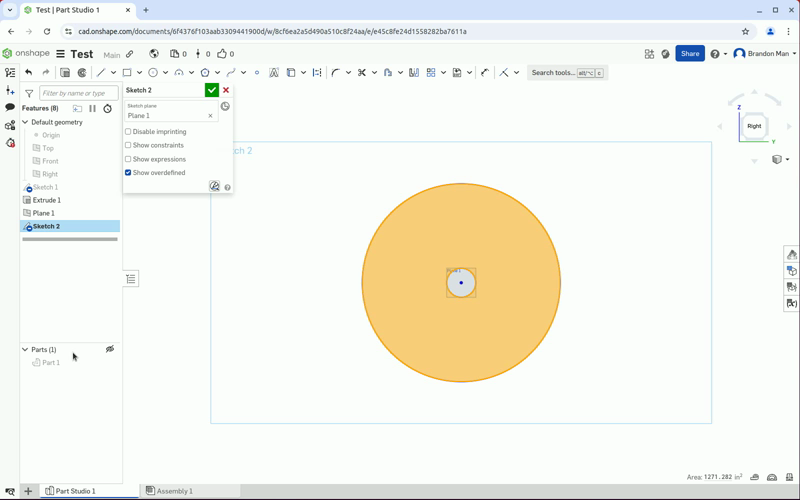
key(shift+e)
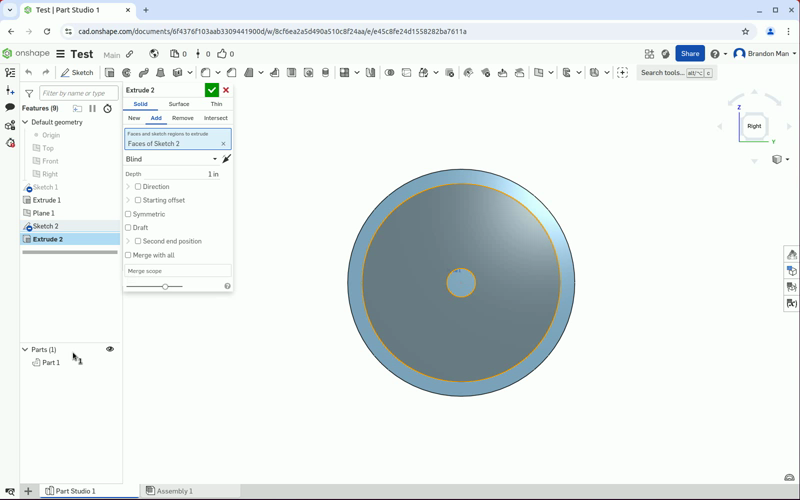
mouse_move(143, 106)
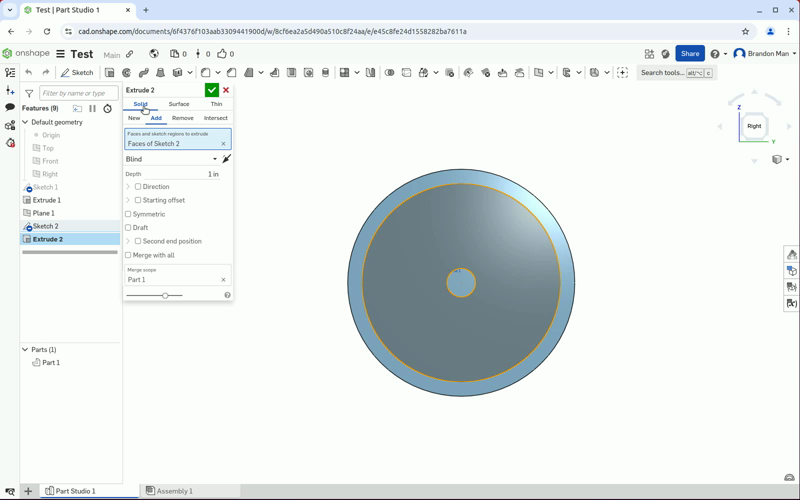
click(143, 106)
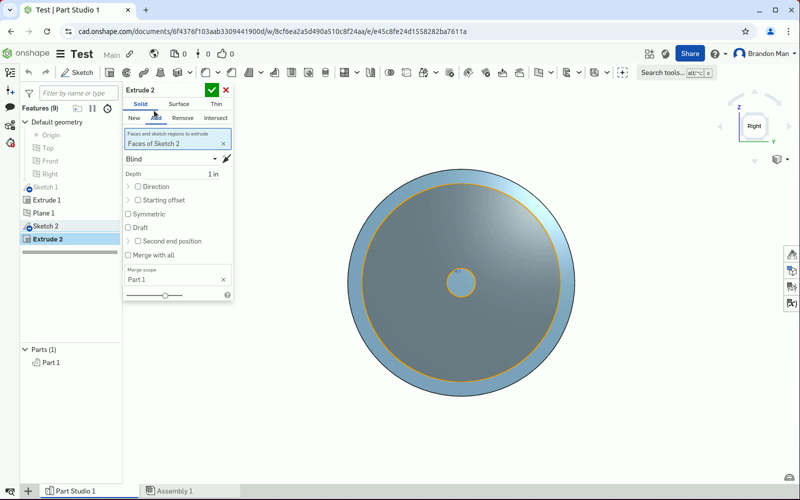
mouse_move(186, 120)
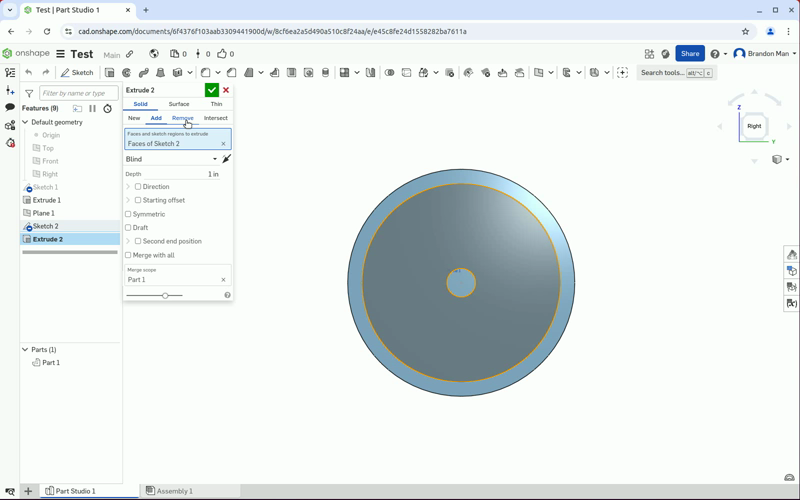
click(186, 120)
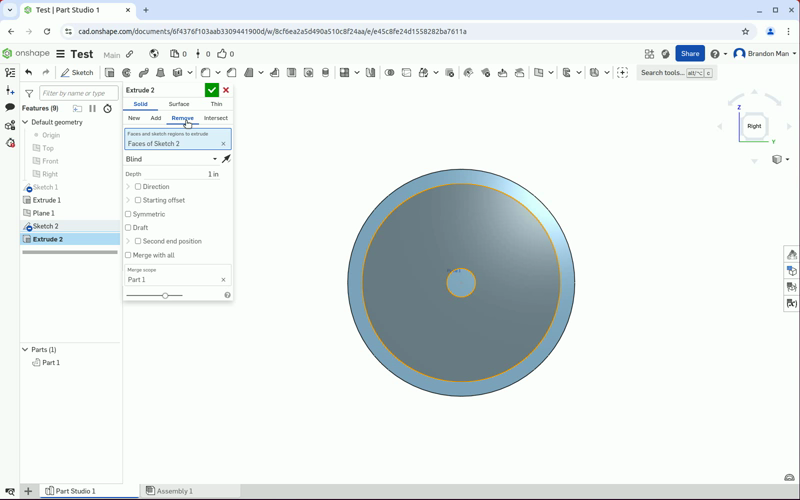
key(tab, 4)
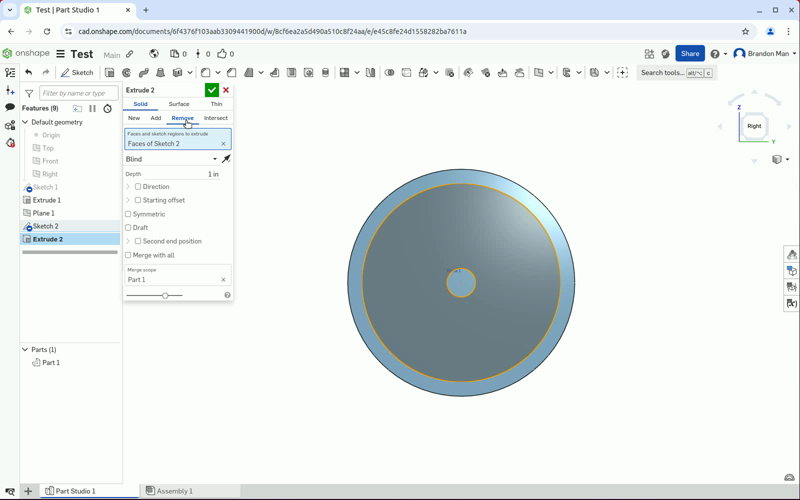
text(6.981)
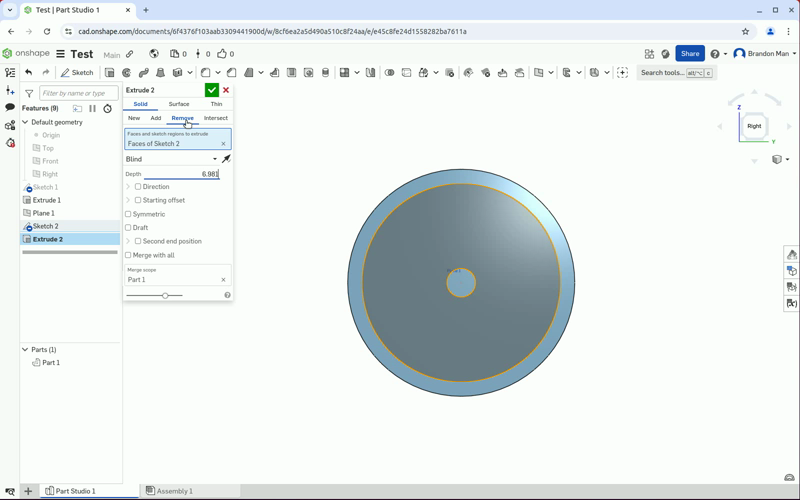
key(tab, 6)
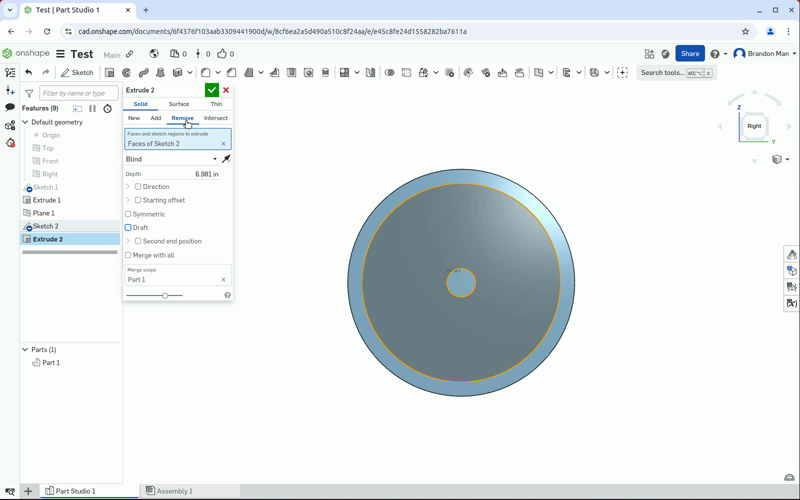
key(space)
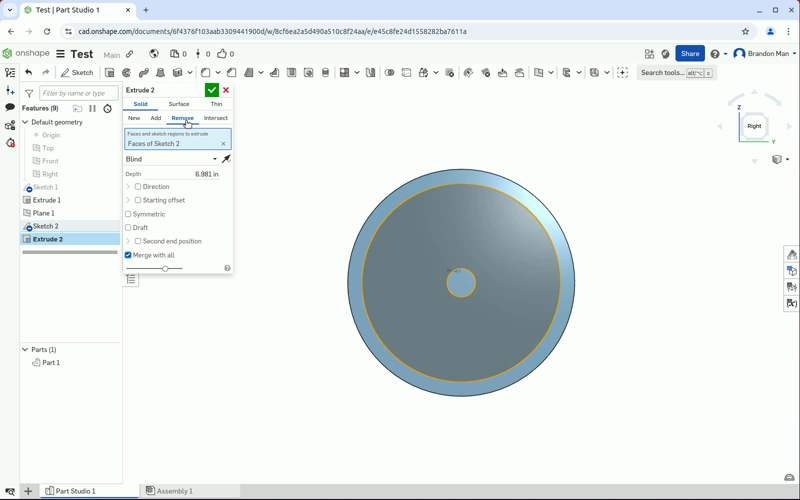
key(enter)
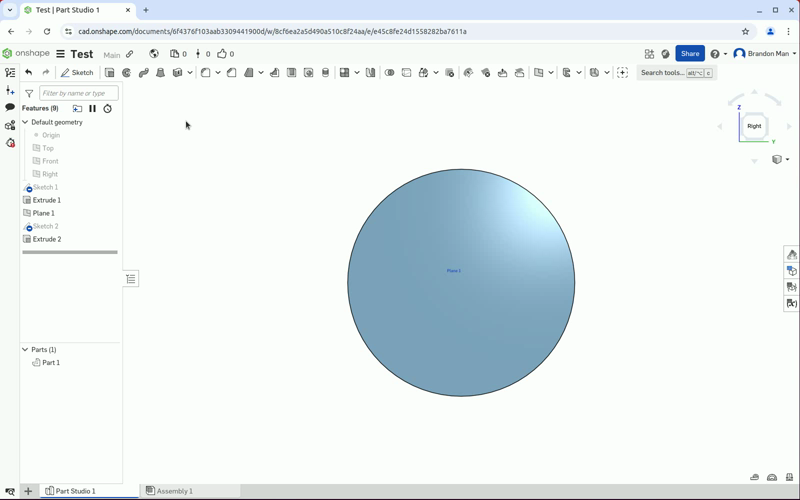
key(shift+h)
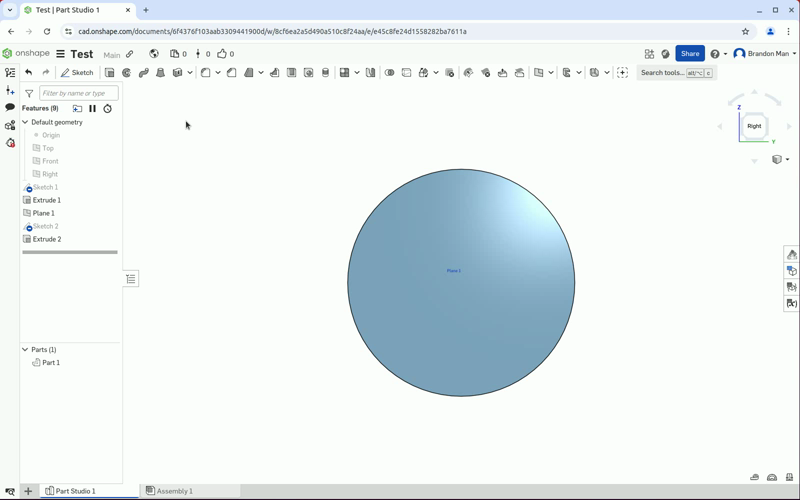
key(shift+h)
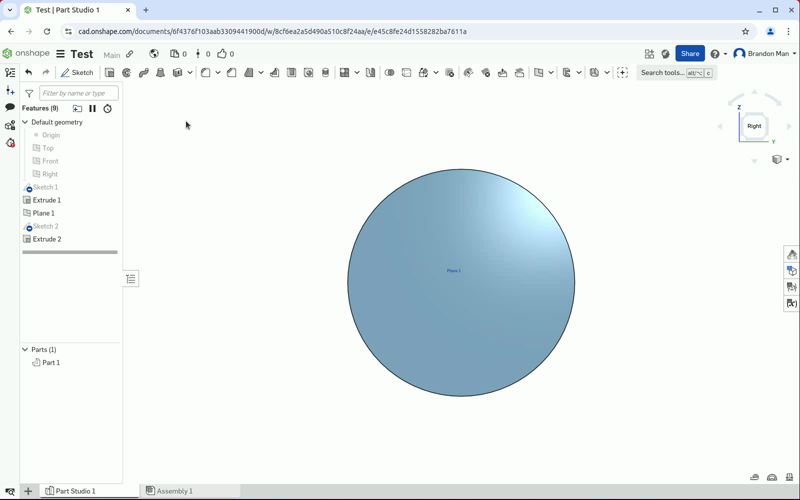
mouse_move(73, 189)
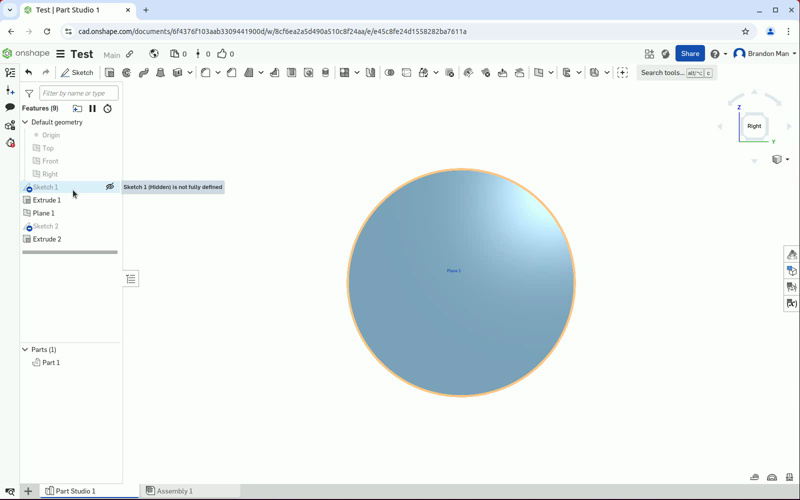
click(73, 189)
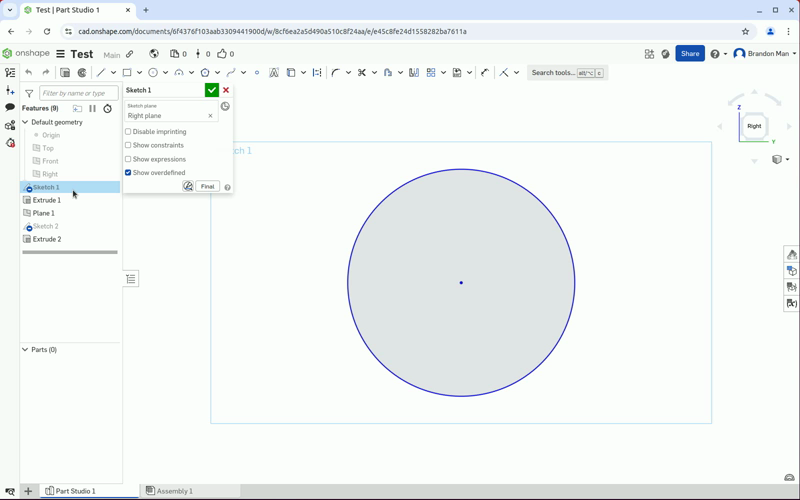
mouse_move(229, 92)
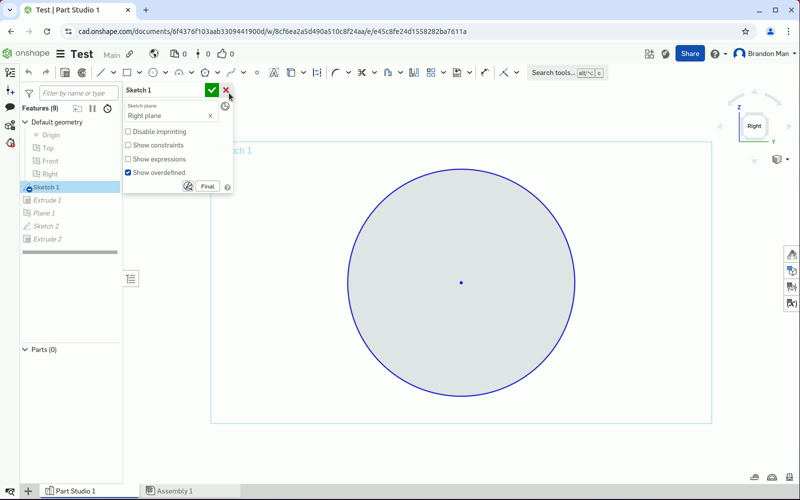
click(229, 92)
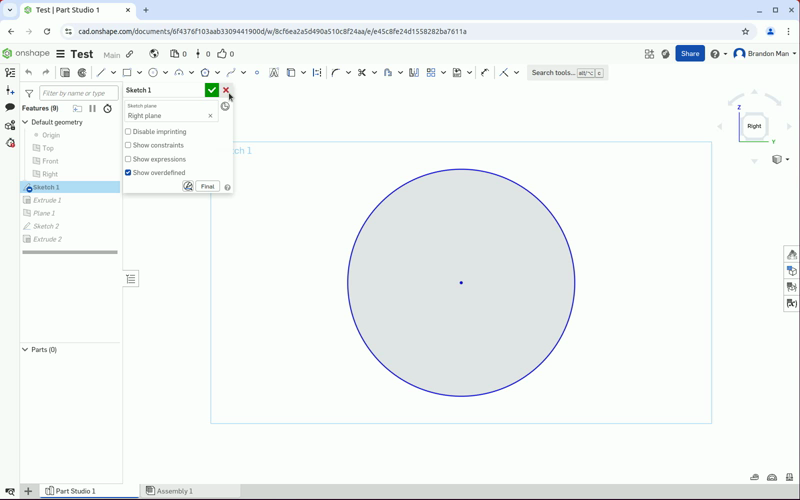
key(shift+s)
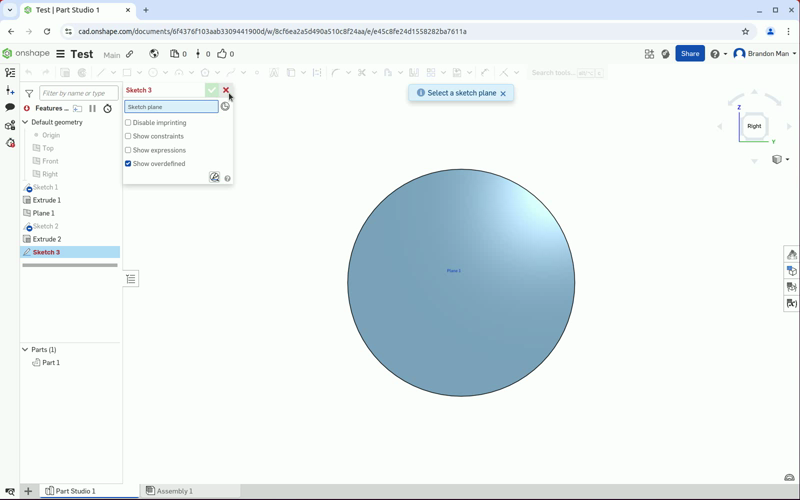
mouse_move(73, 215)
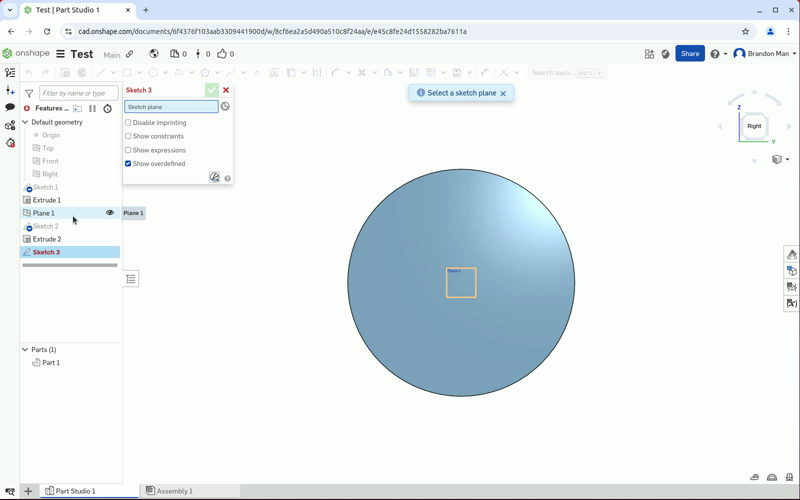
click(73, 215)
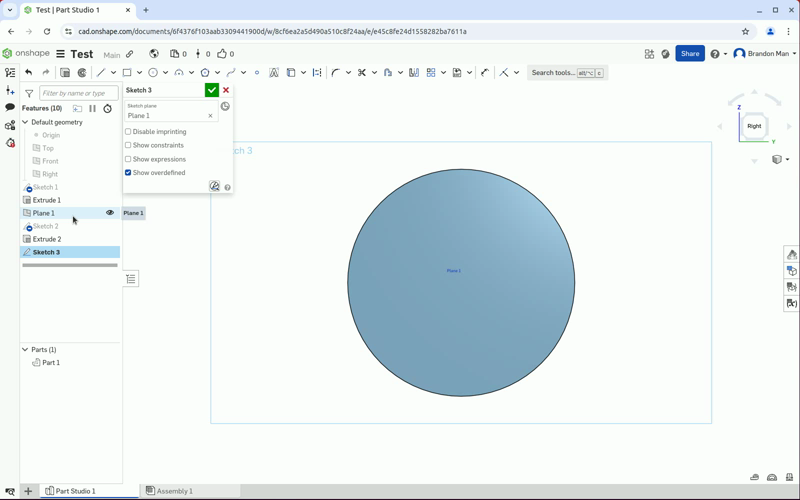
mouse_move(73, 352)
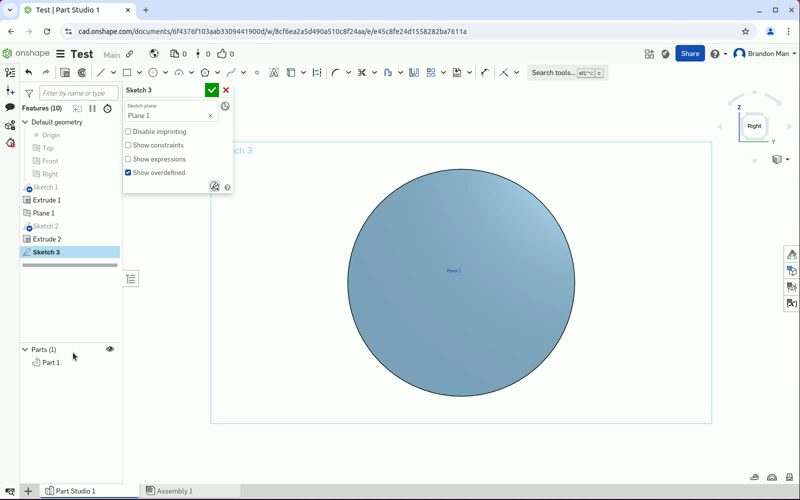
key(y)
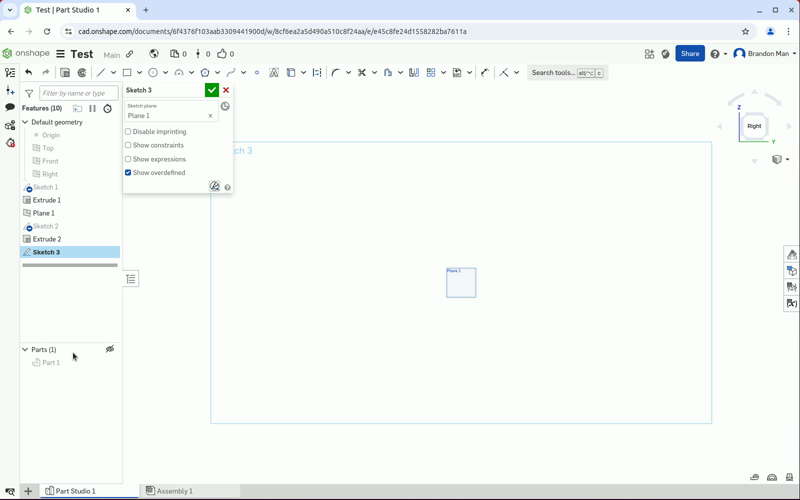
key(c)
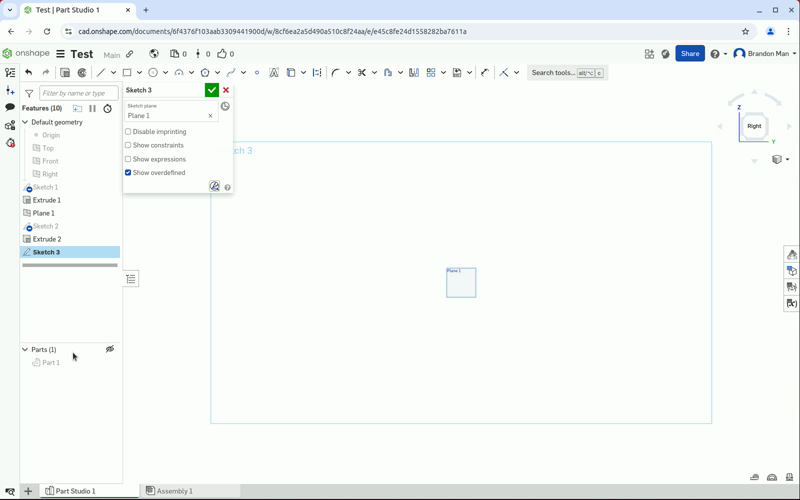
key_down(shift)
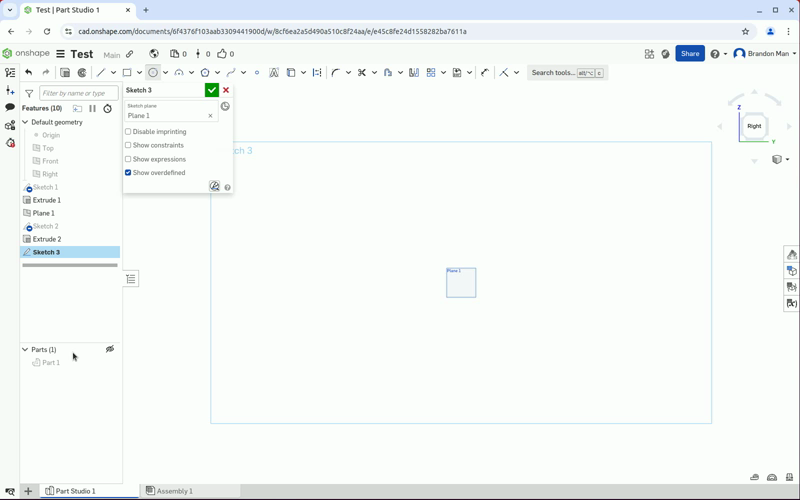
mouse_move(461, 282)
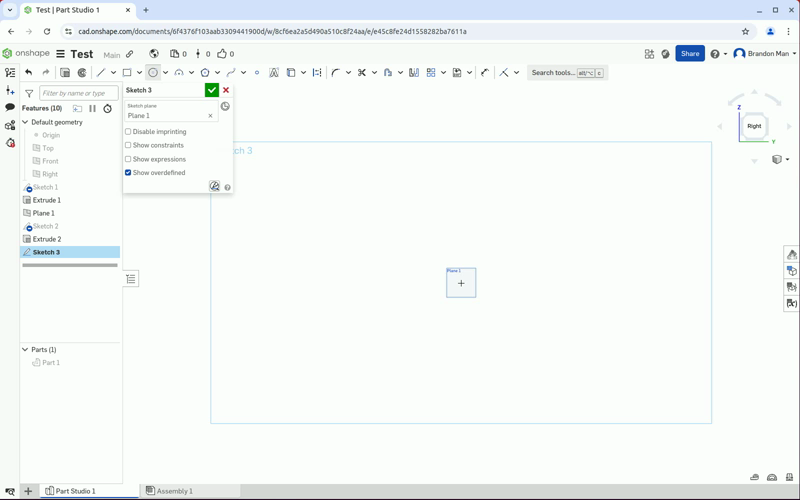
click(461, 282)
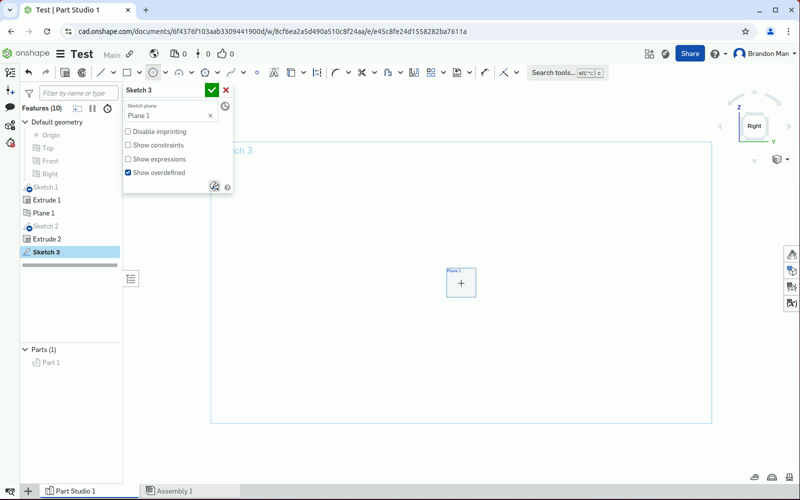
key_up(shift)
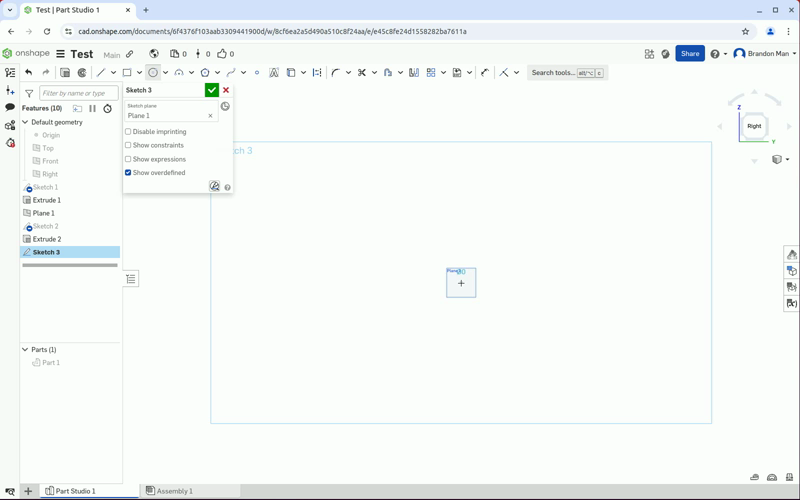
mouse_move(470, 282)
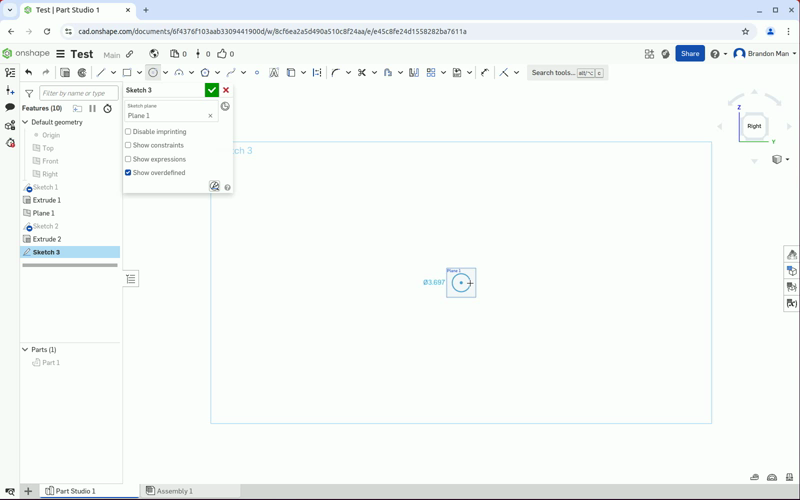
click(470, 282)
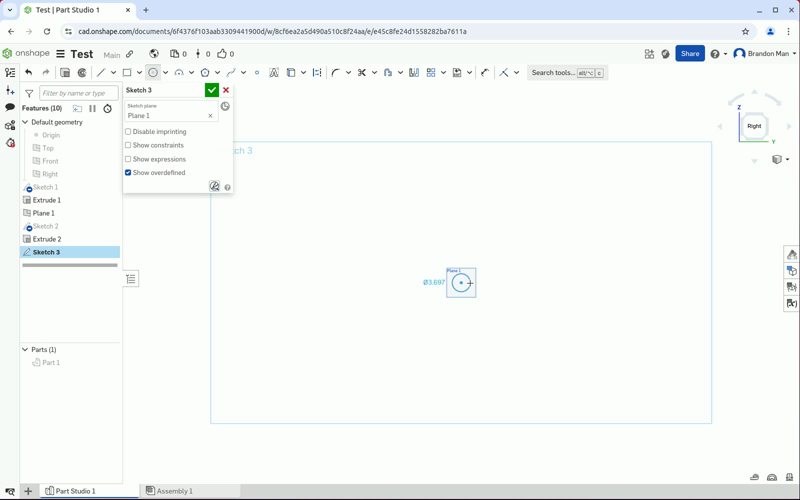
key(esc)
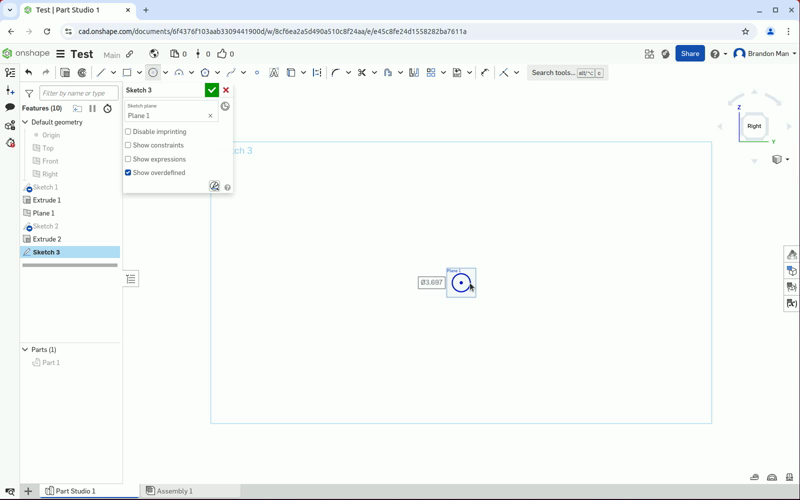
mouse_move(457, 277)
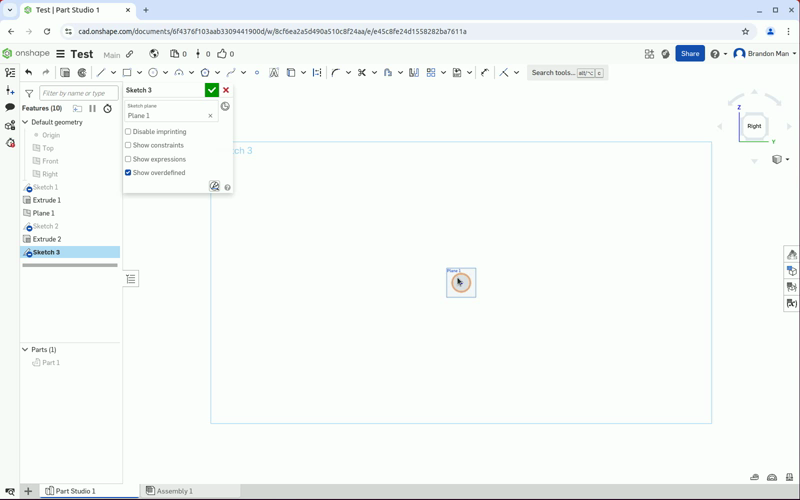
scroll(6)
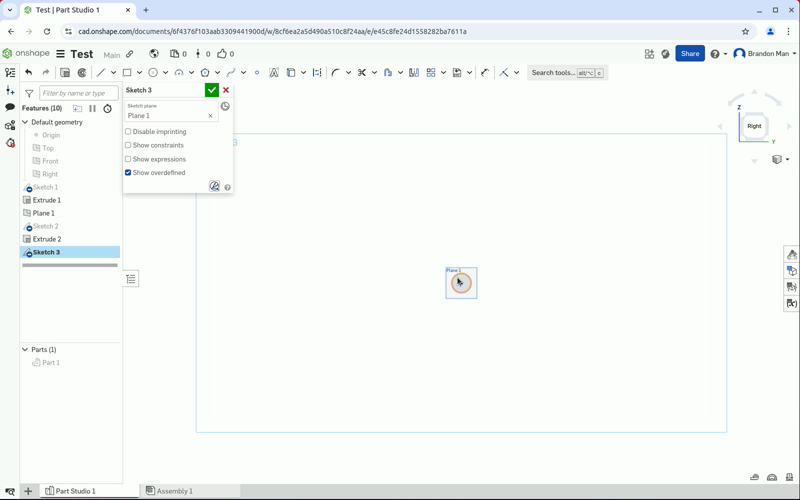
scroll(6)
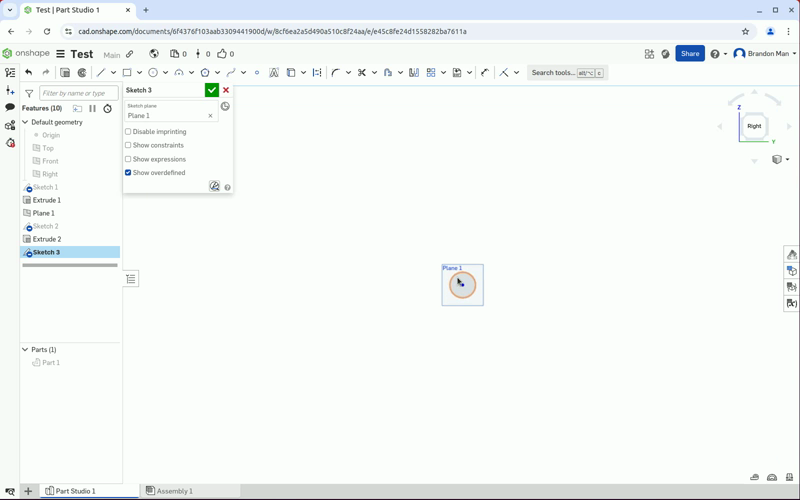
scroll(6)
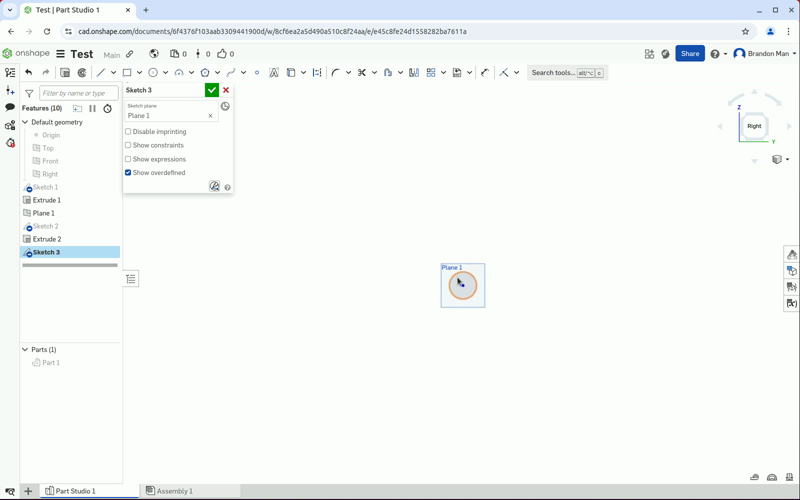
scroll(6)
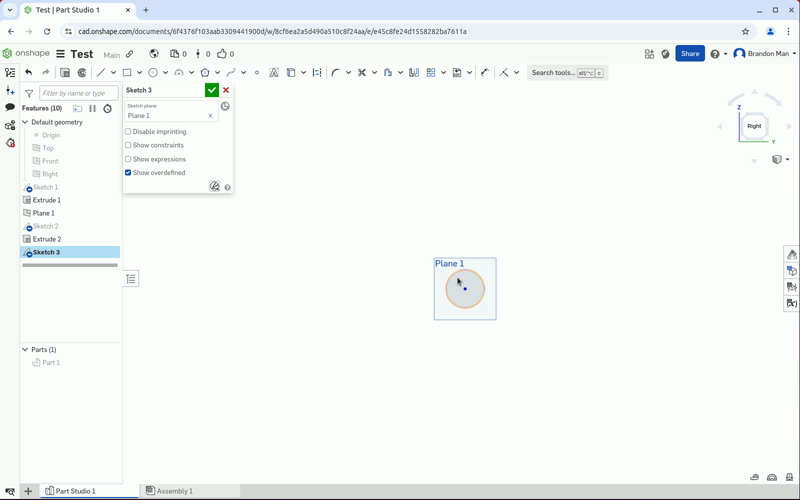
scroll(6)
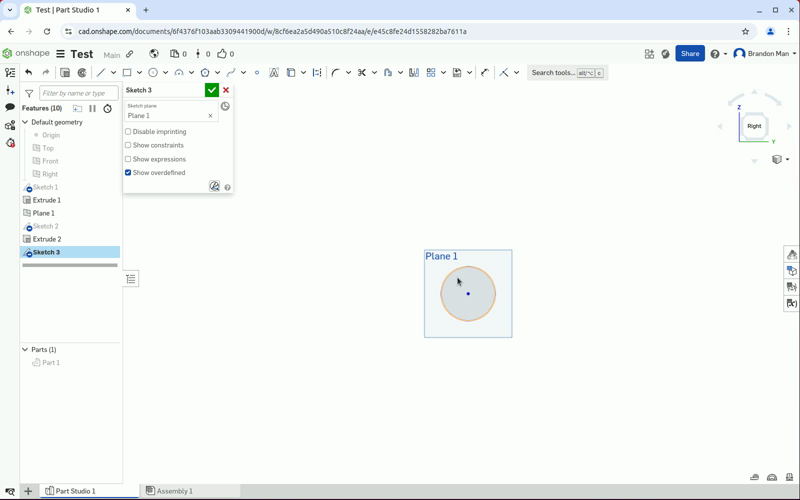
scroll(6)
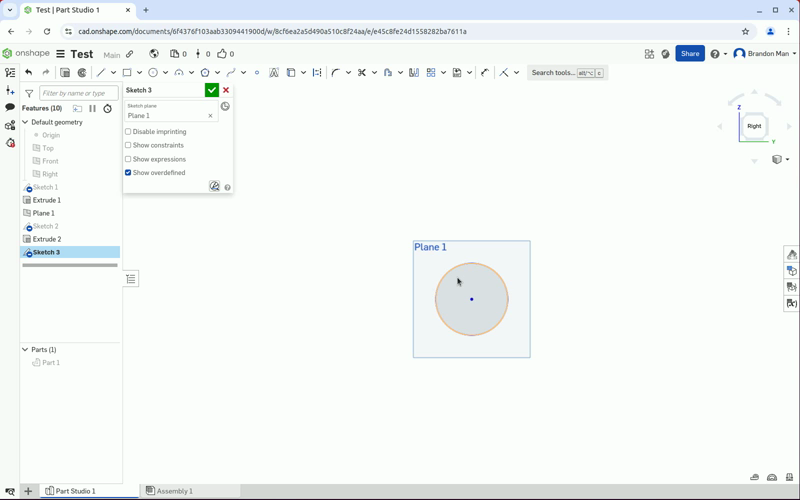
scroll(6)
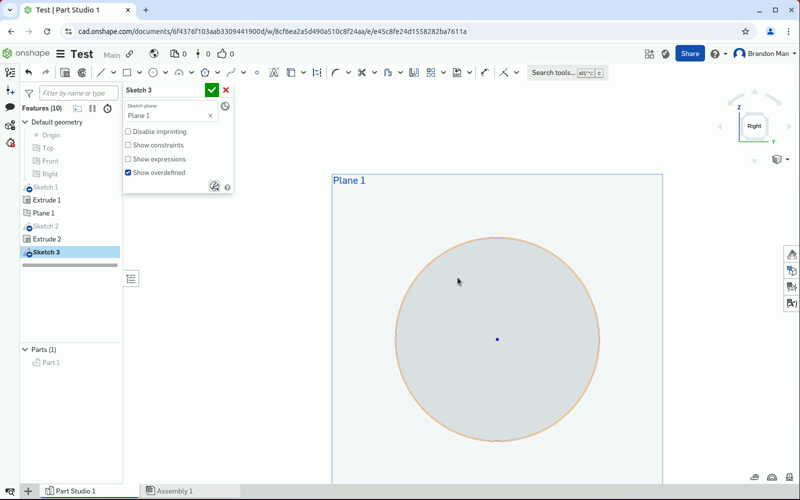
click(457, 277)
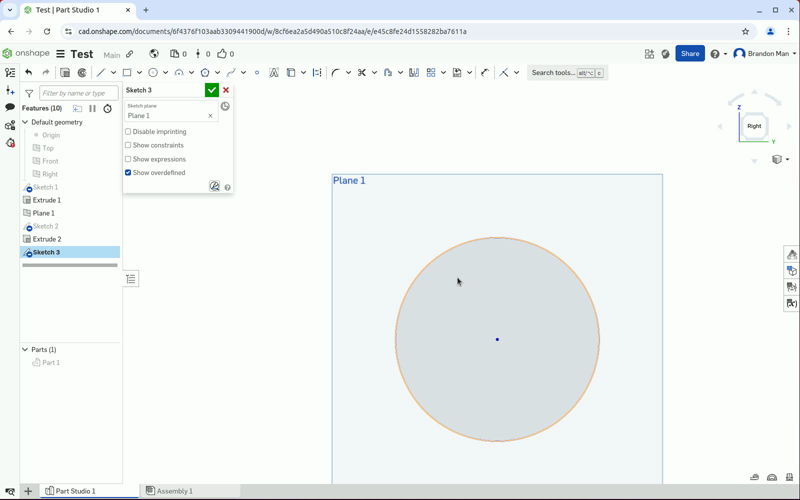
scroll(-6)
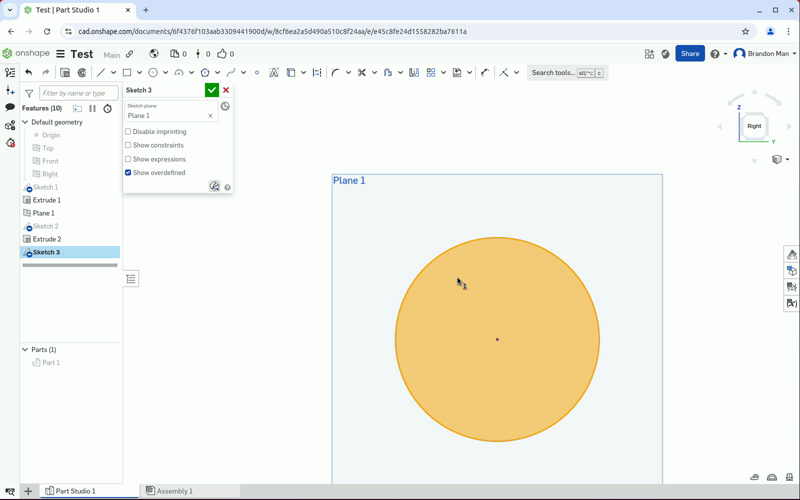
scroll(-6)
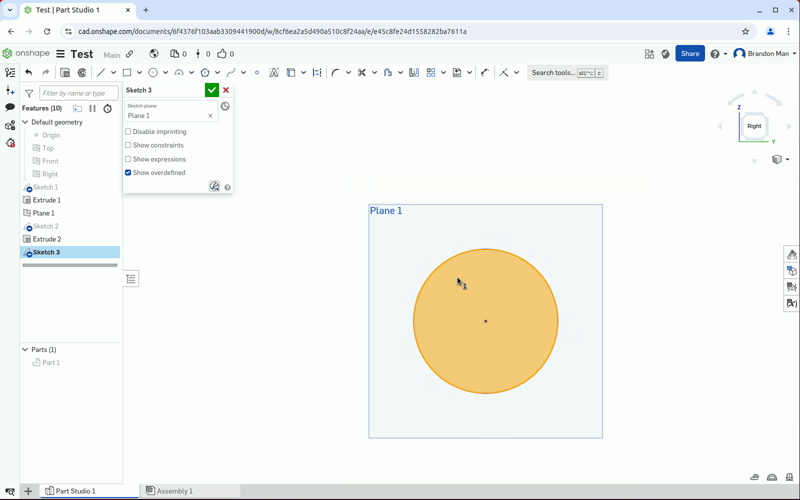
scroll(-6)
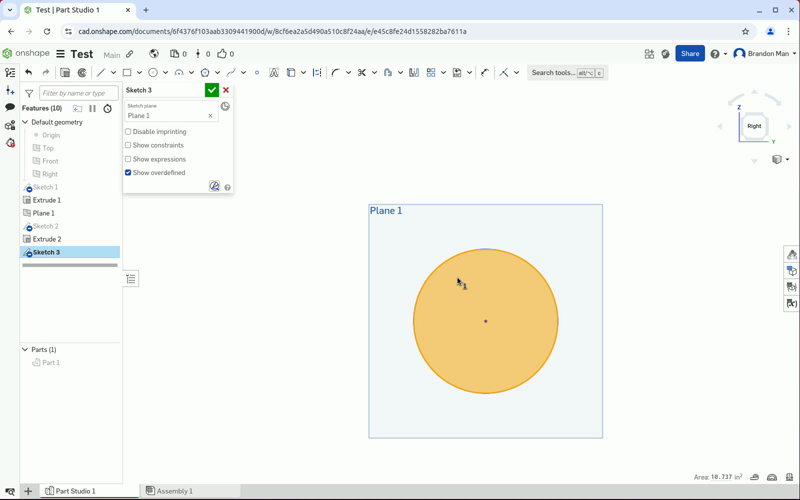
scroll(-6)
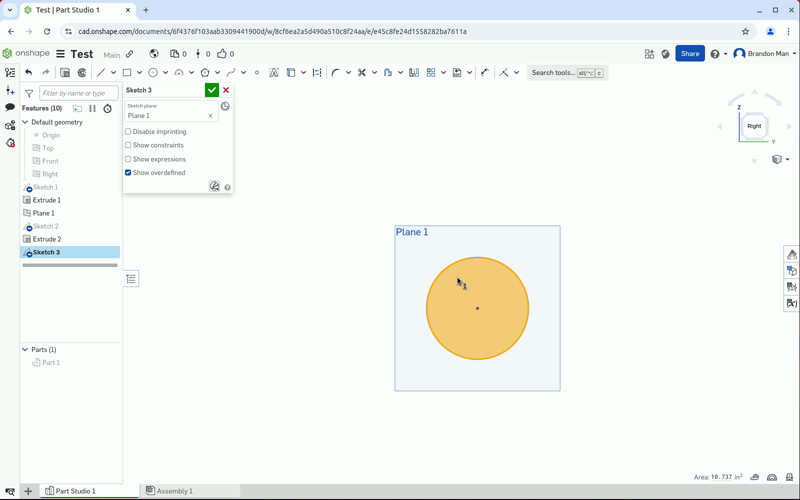
scroll(-6)
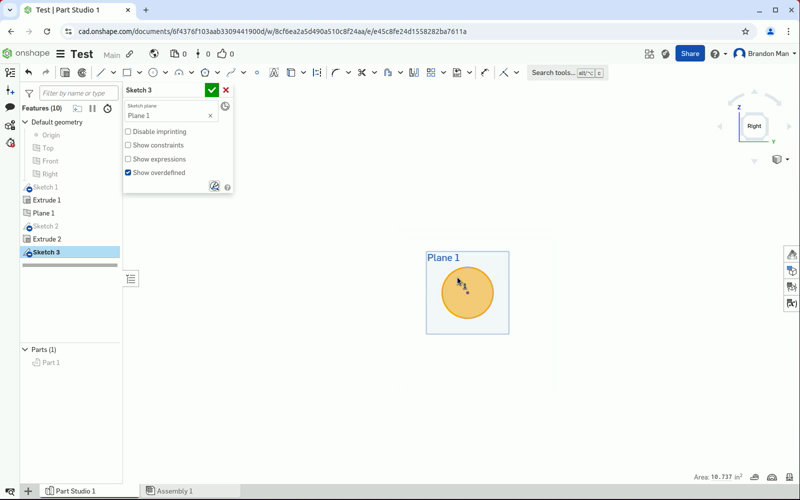
scroll(-6)
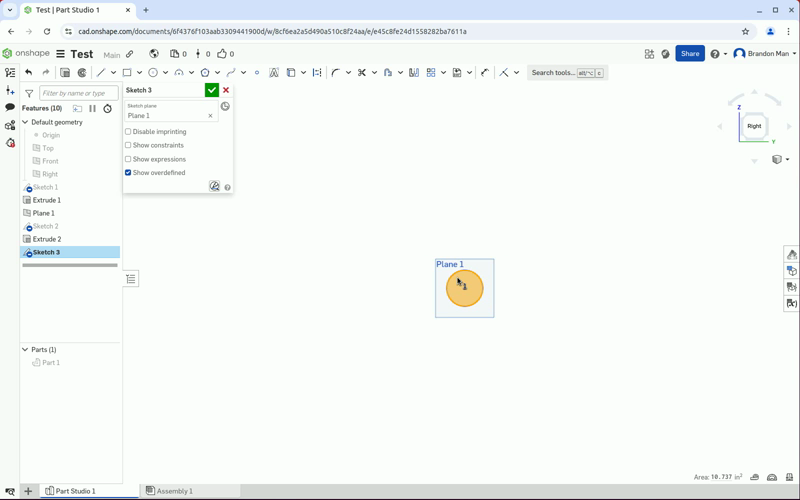
scroll(-6)
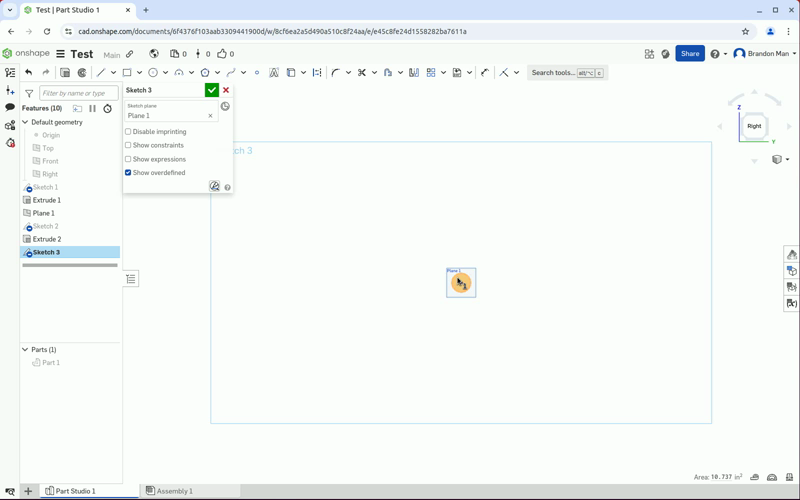
mouse_move(73, 352)
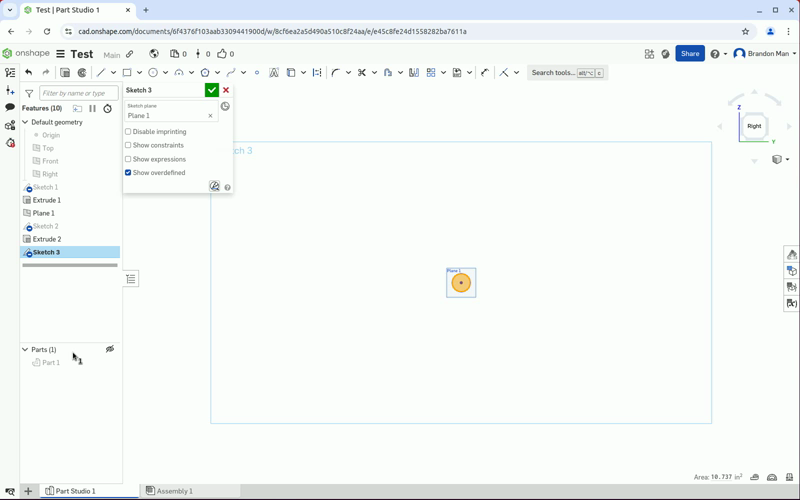
key(shift+y)
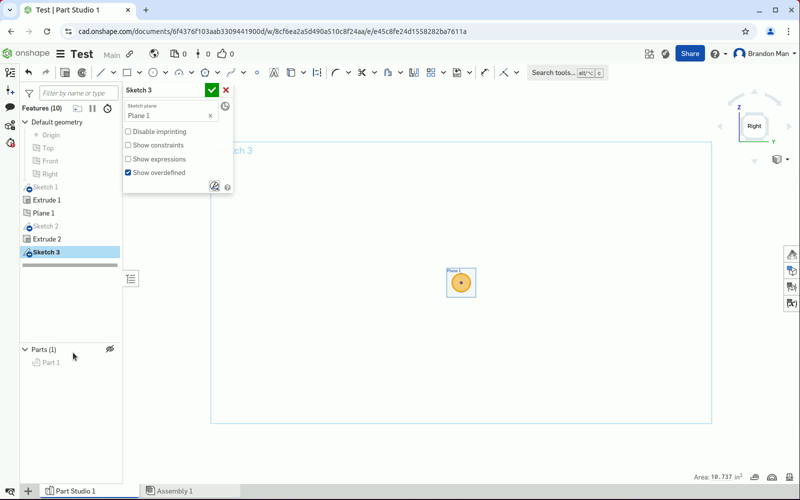
key(shift+e)
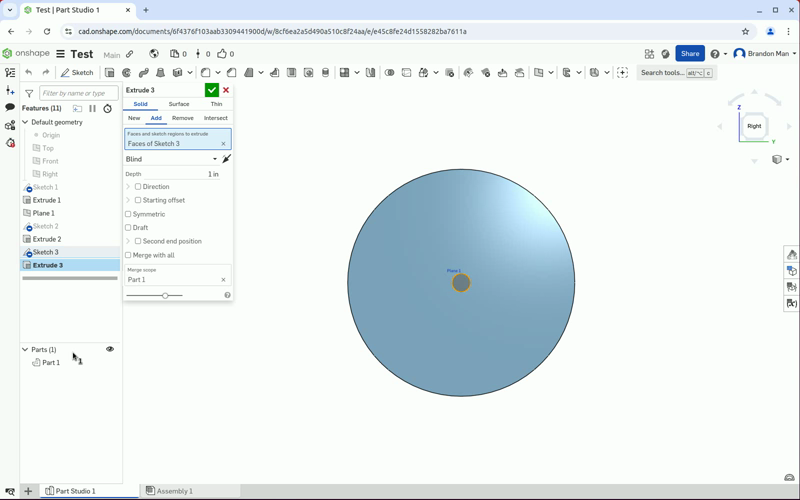
mouse_move(143, 106)
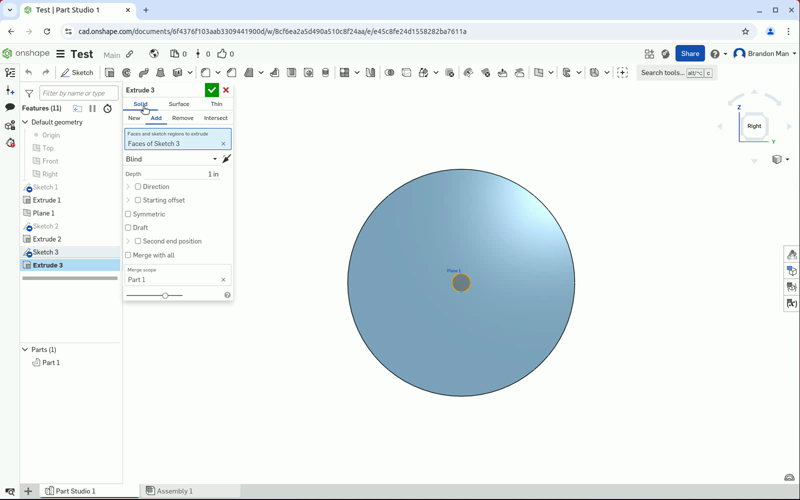
click(143, 106)
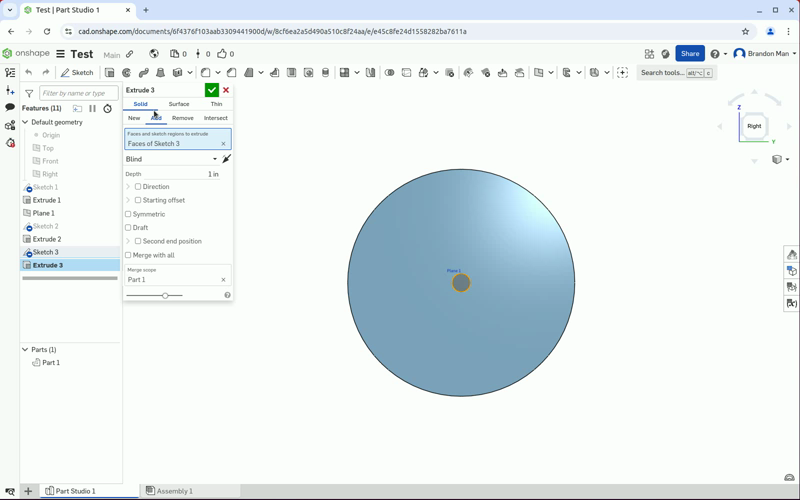
mouse_move(186, 120)
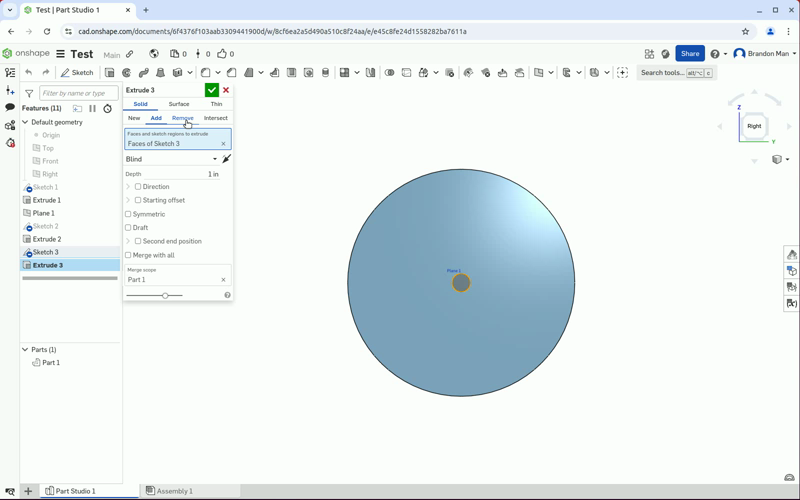
click(186, 120)
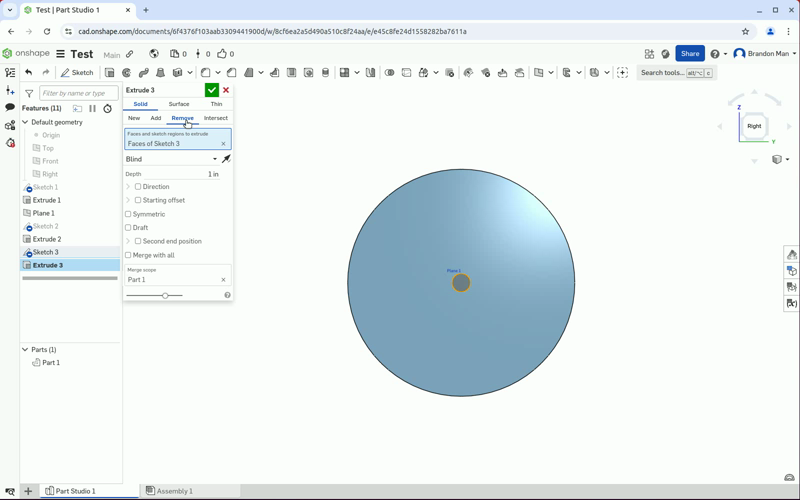
key(tab, 4)
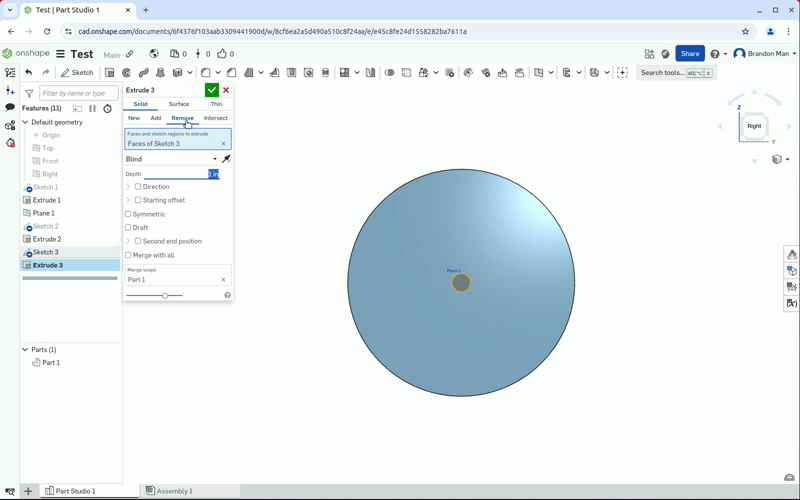
text(28.885)
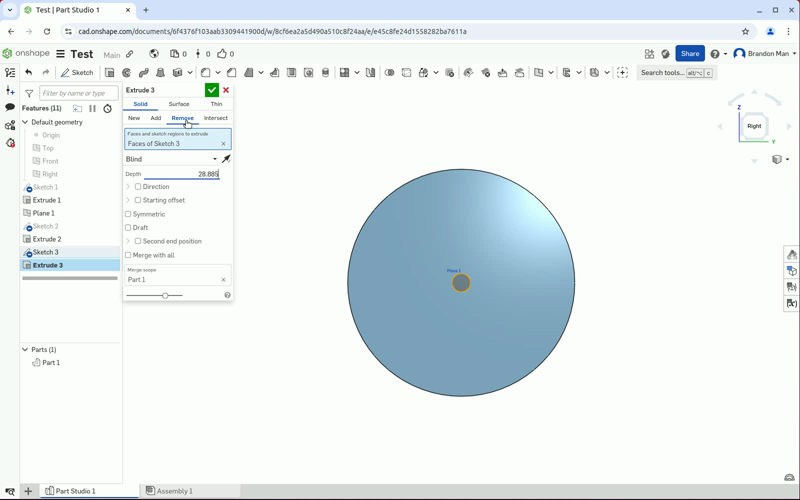
key(tab, 6)
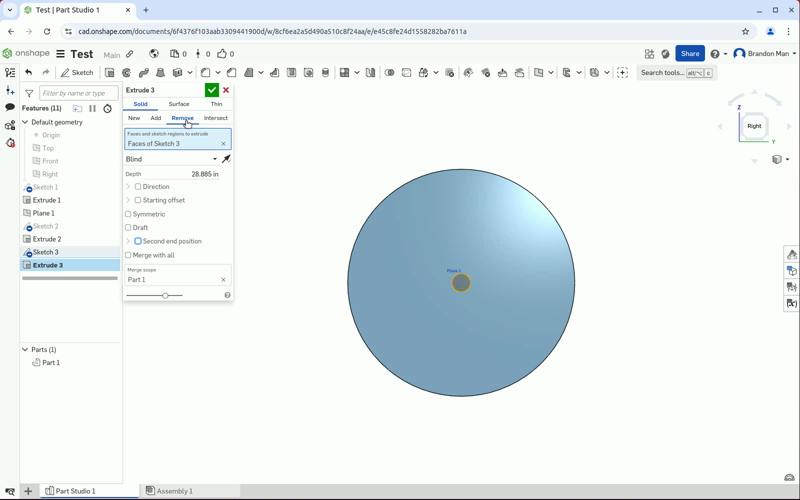
key(space)
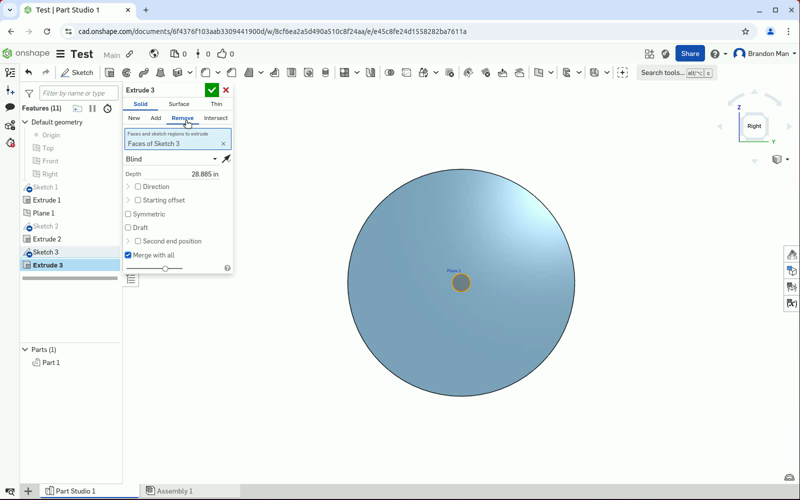
key(enter)
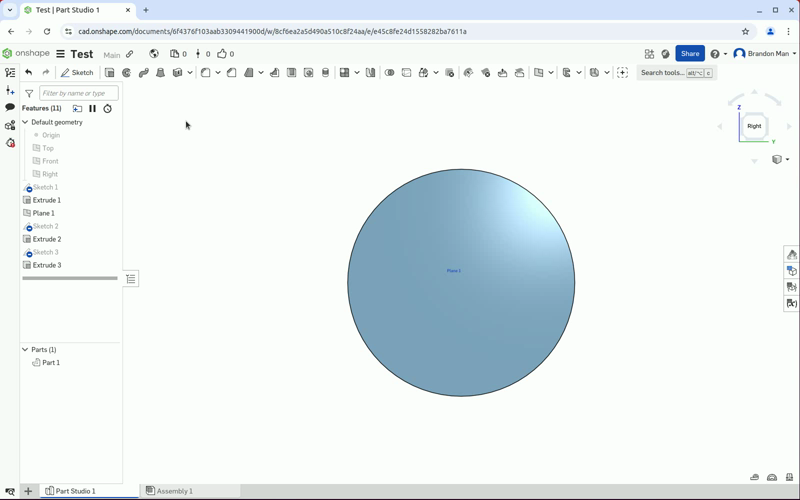
key(shift+h)
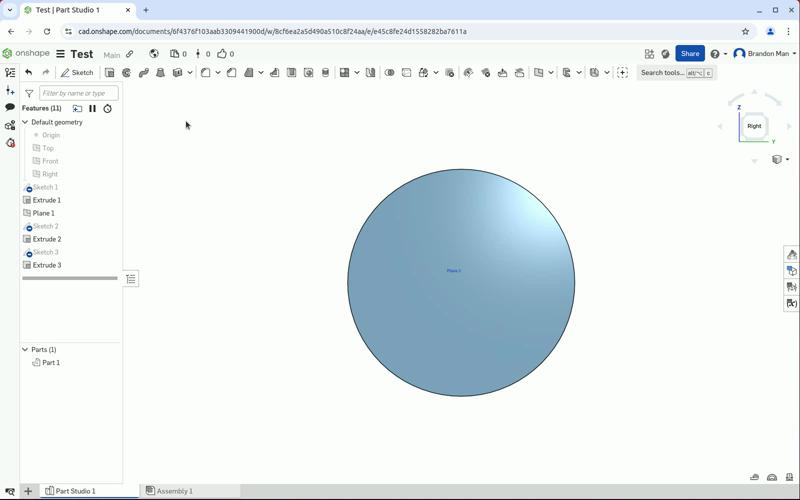
key(shift+h)
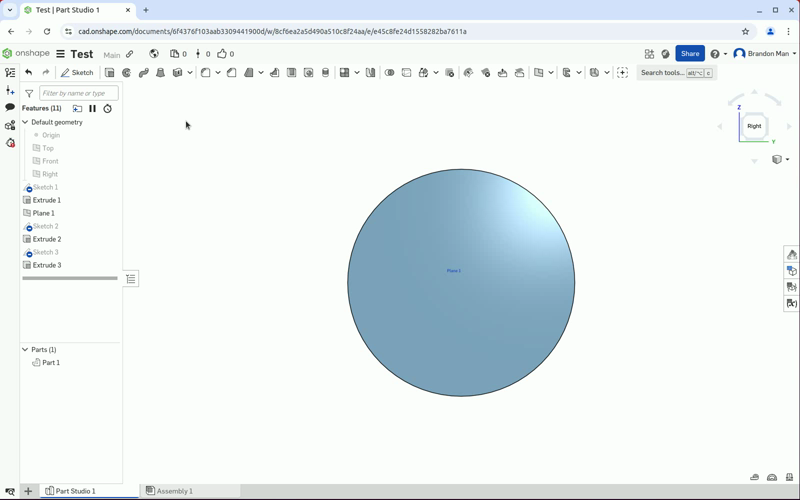
mouse_move(73, 189)
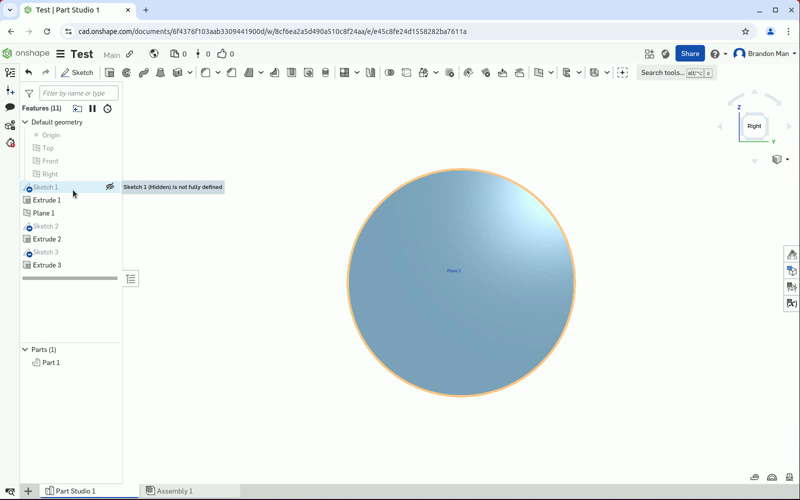
click(73, 189)
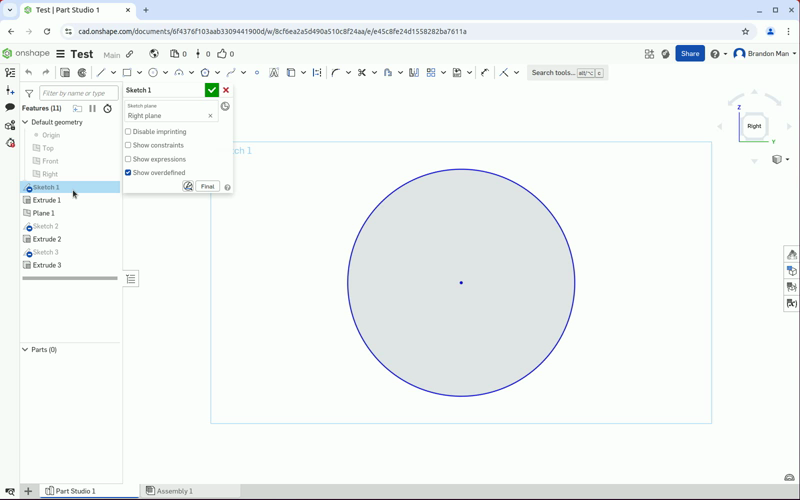
mouse_move(229, 92)
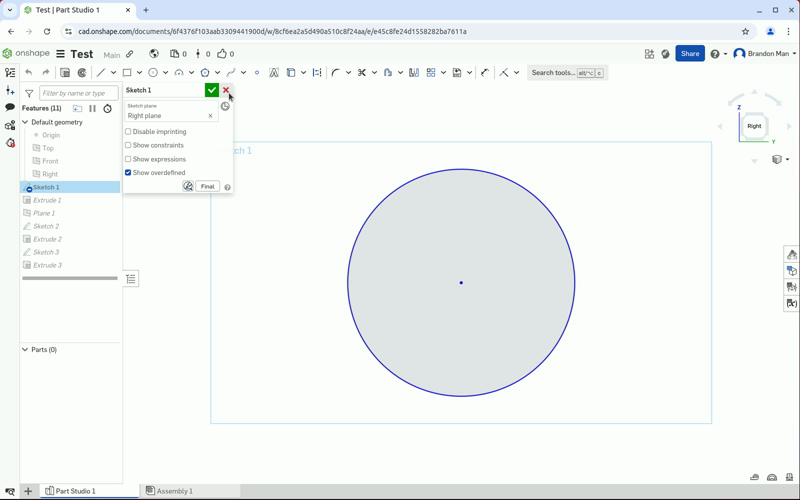
click(229, 92)
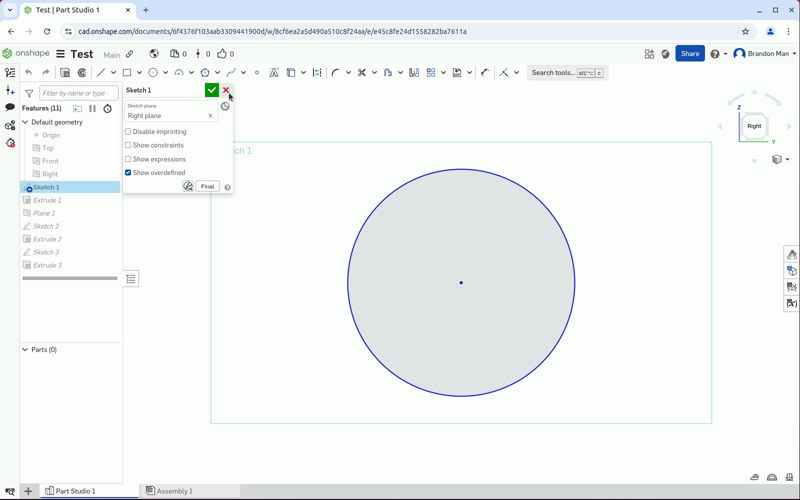
key(shift+s)
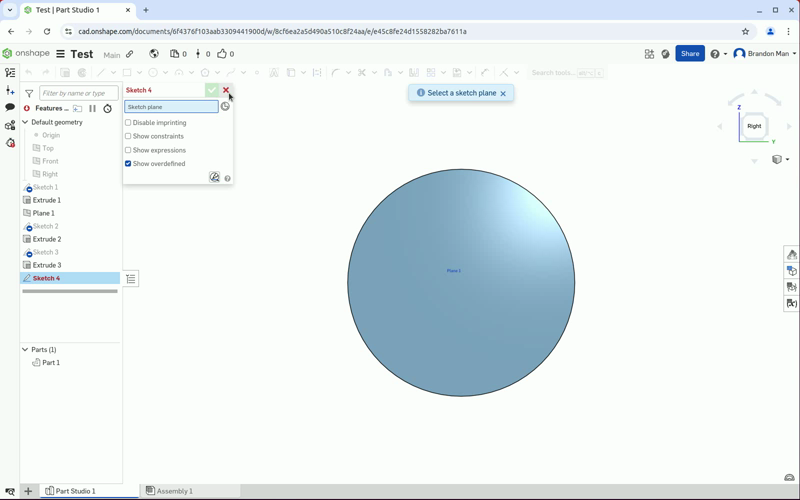
mouse_move(73, 176)
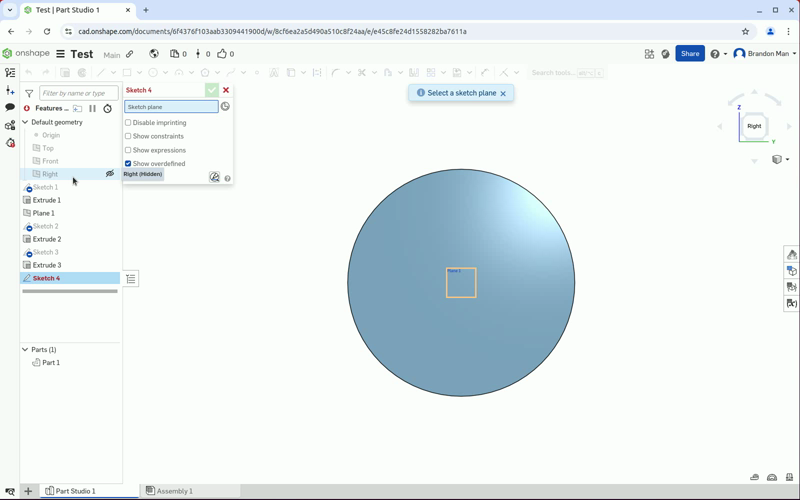
click(73, 176)
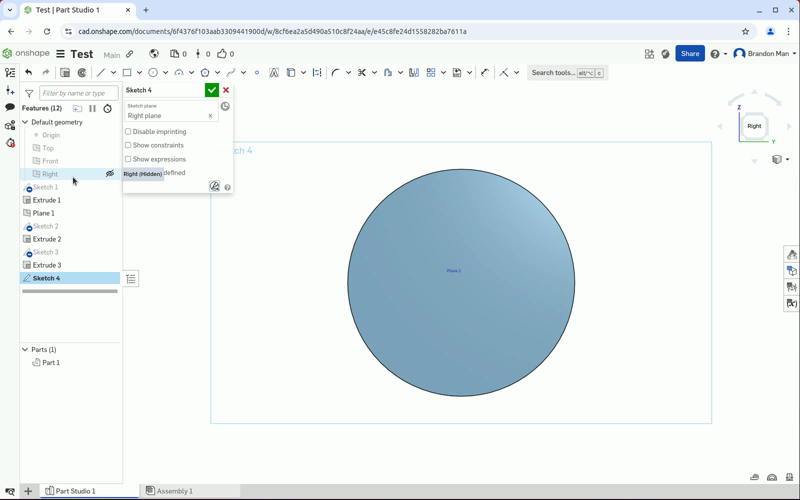
mouse_move(73, 352)
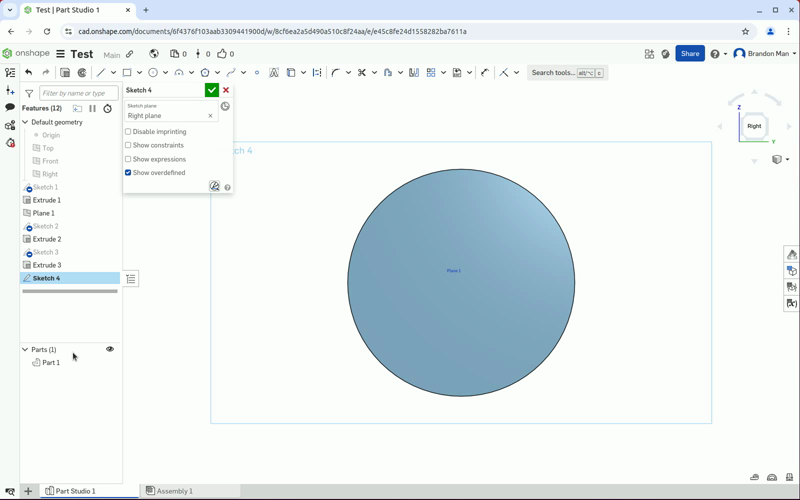
key(y)
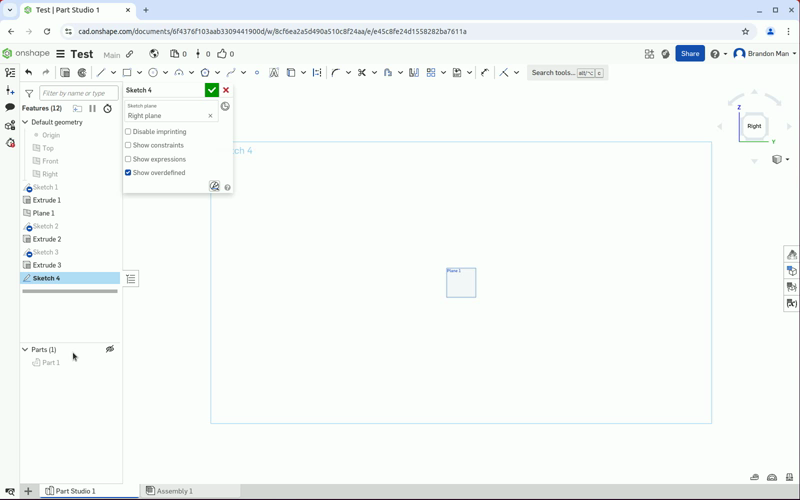
key(c)
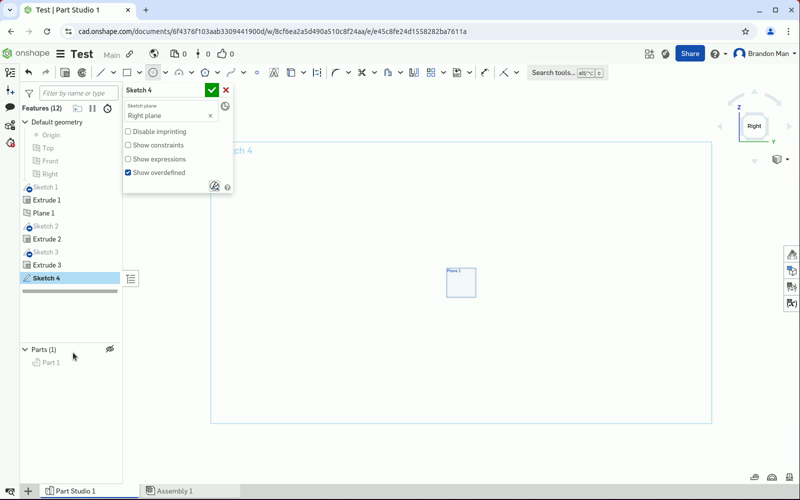
key_down(shift)
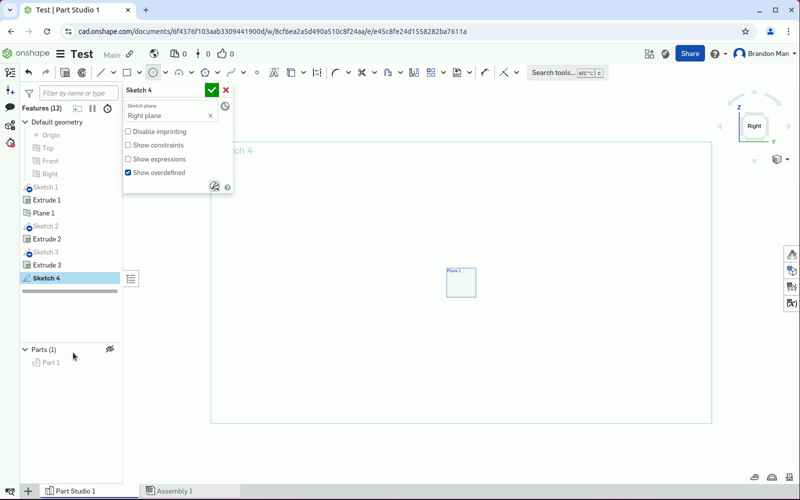
mouse_move(461, 282)
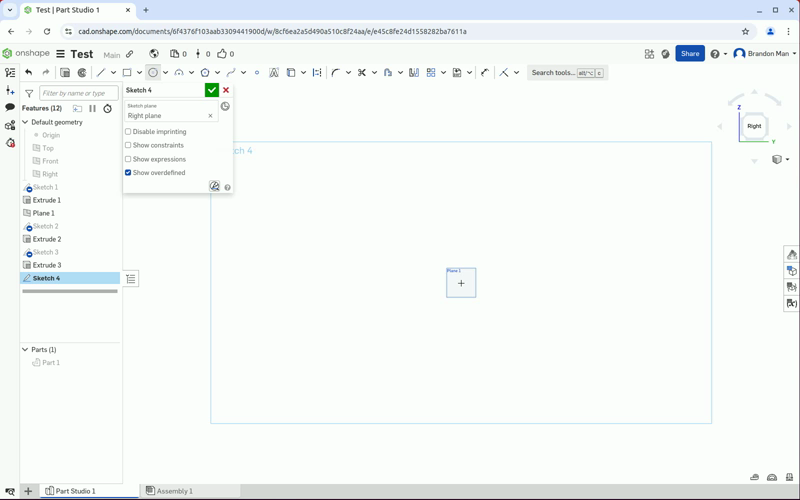
click(461, 282)
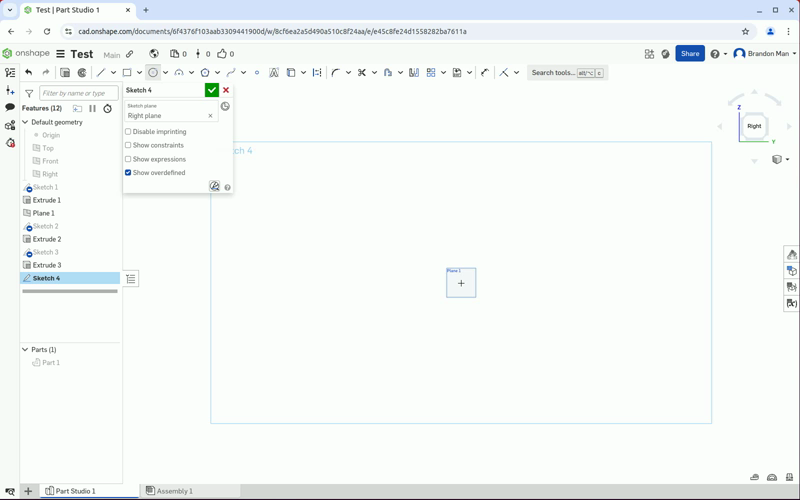
key_up(shift)
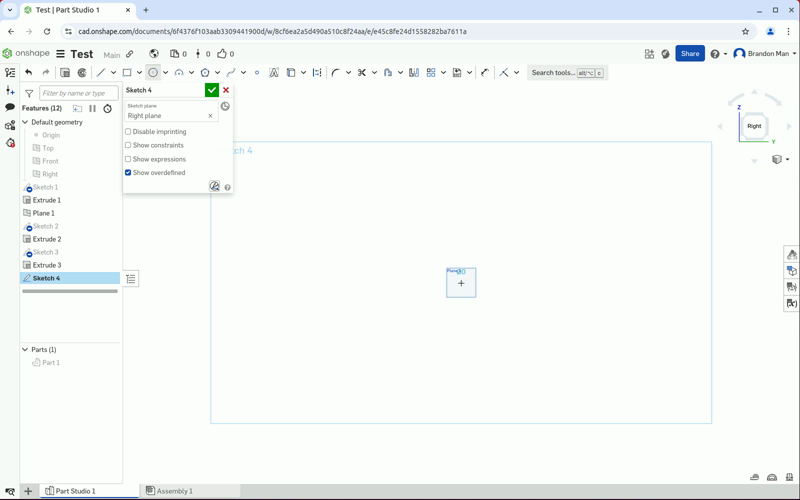
mouse_move(560, 282)
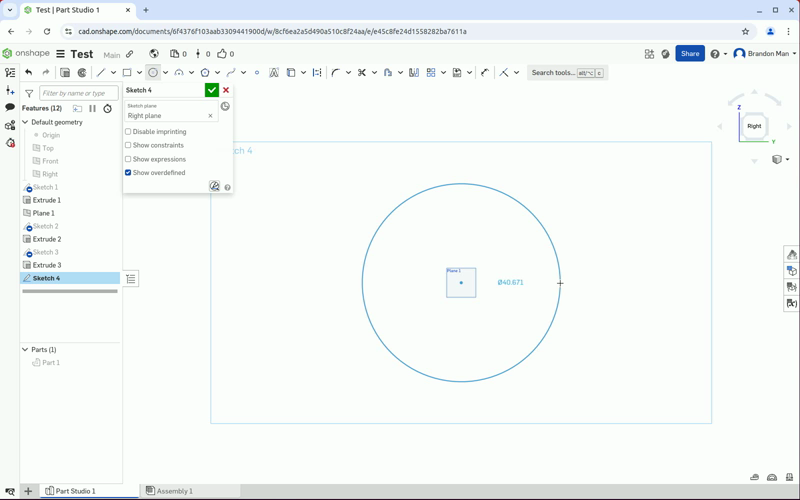
click(560, 282)
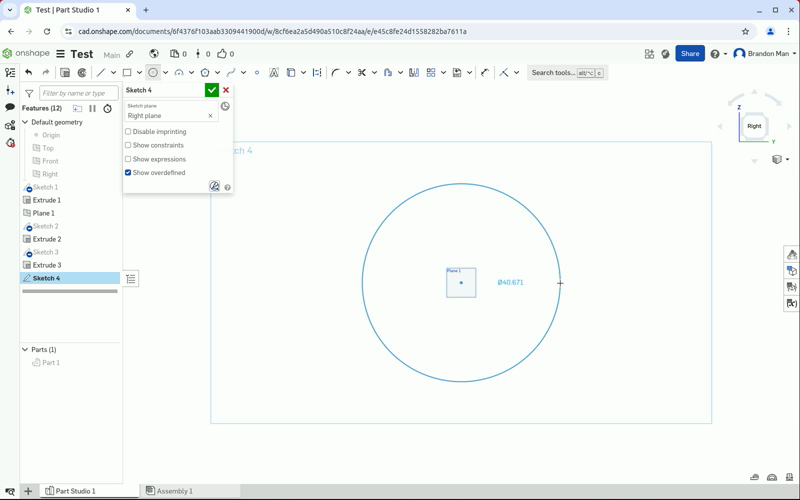
key(esc)
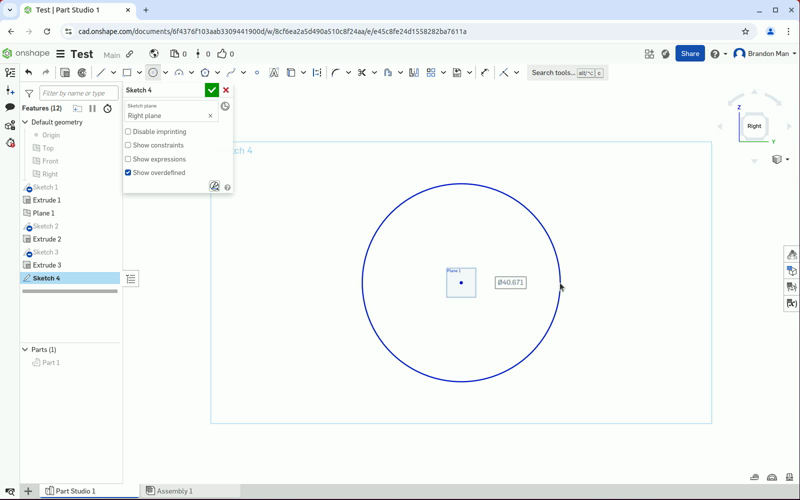
key(c)
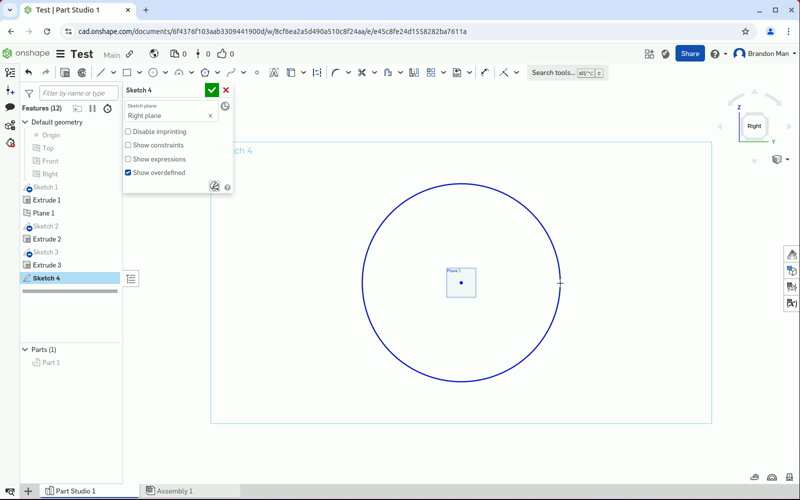
key_down(shift)
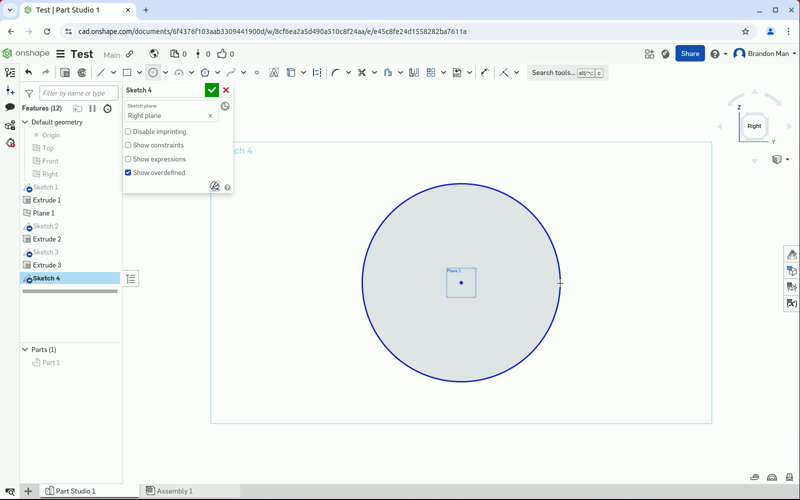
mouse_move(461, 282)
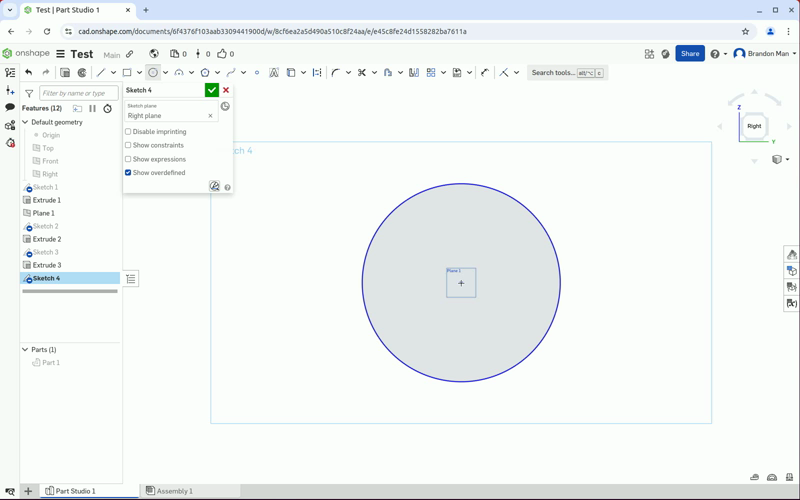
click(461, 282)
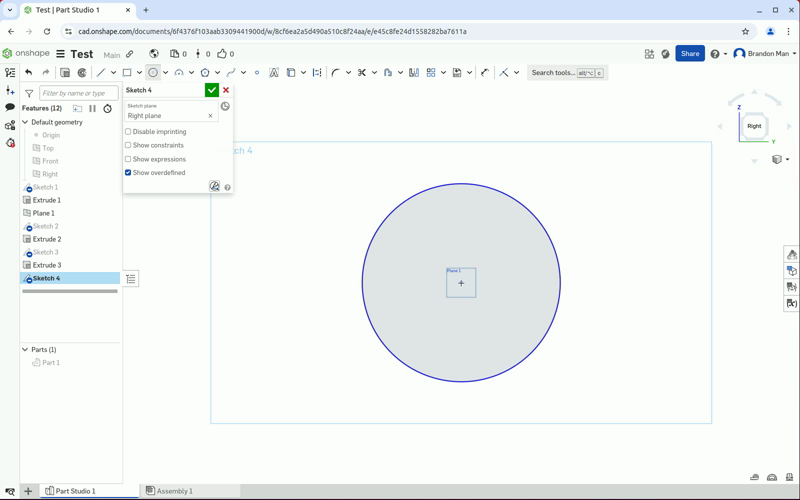
key_up(shift)
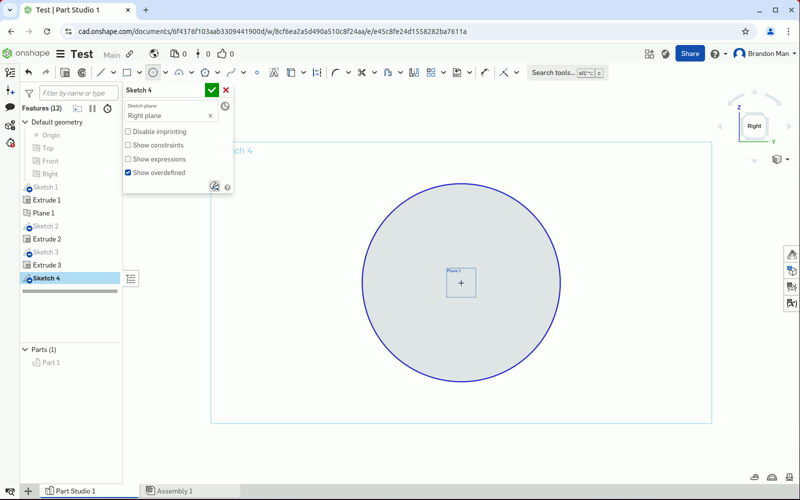
mouse_move(475, 282)
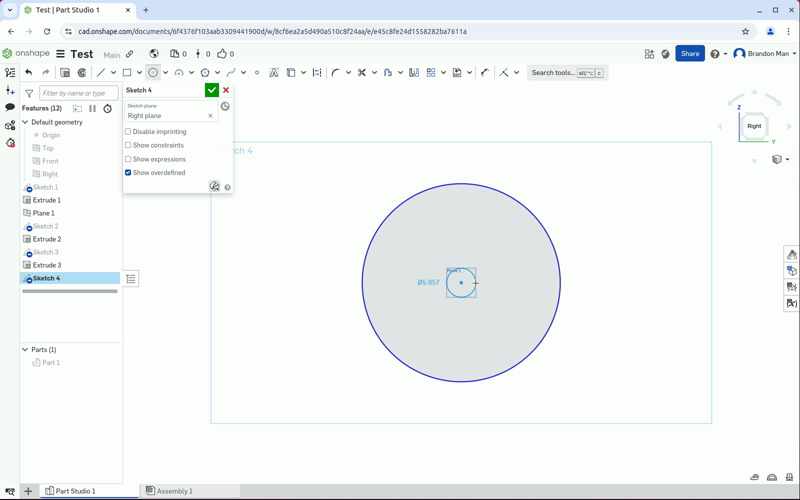
click(475, 282)
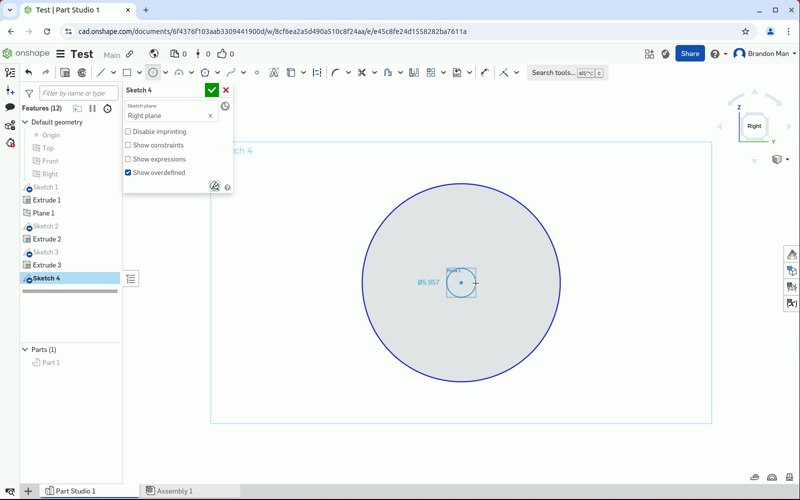
key(esc)
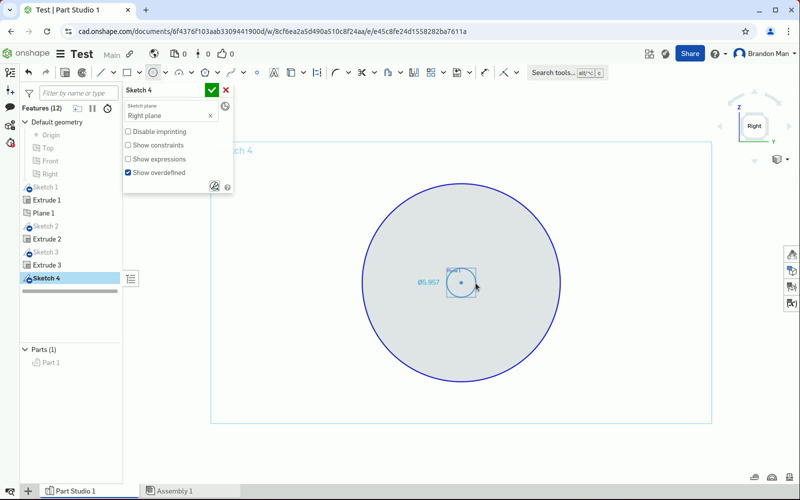
mouse_move(482, 231)
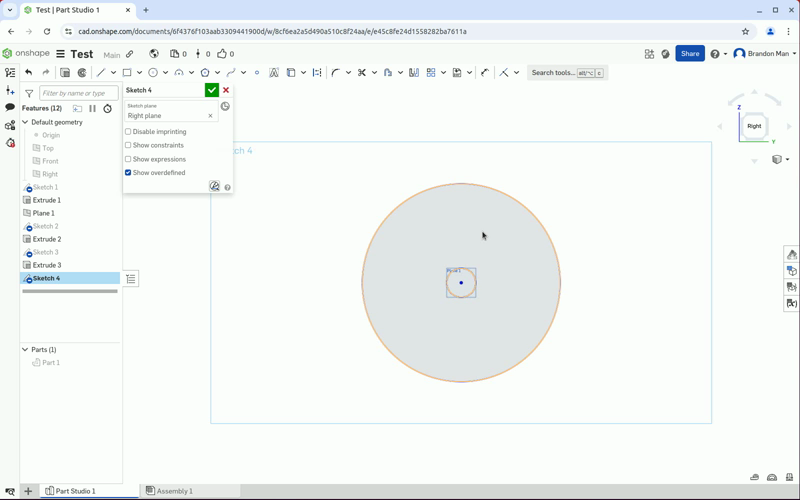
click(482, 231)
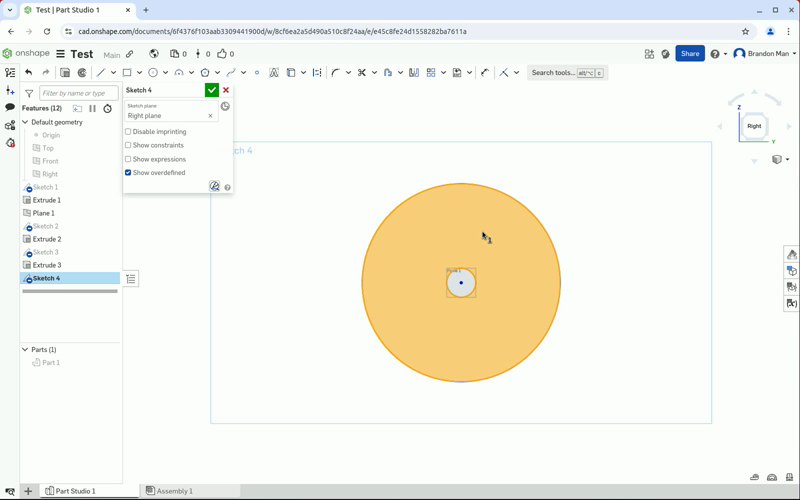
mouse_move(73, 352)
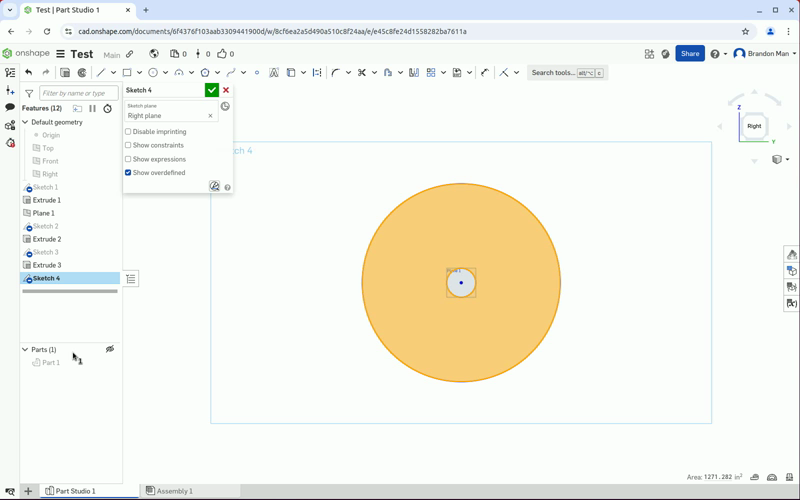
key(shift+y)
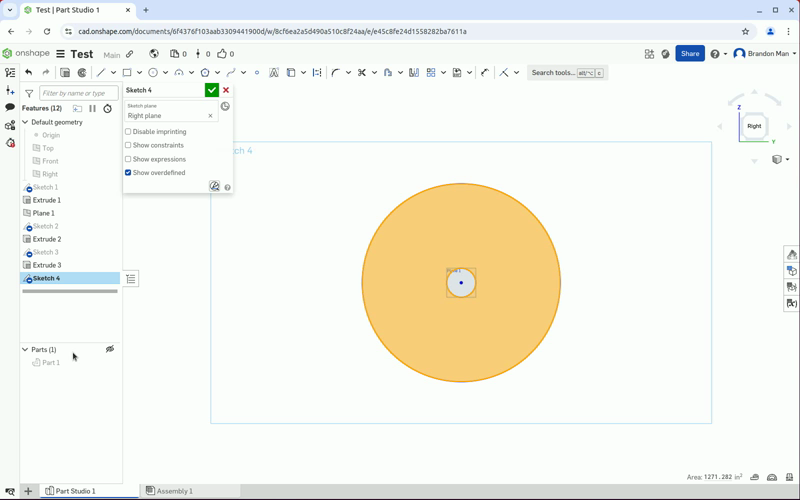
key(shift+e)
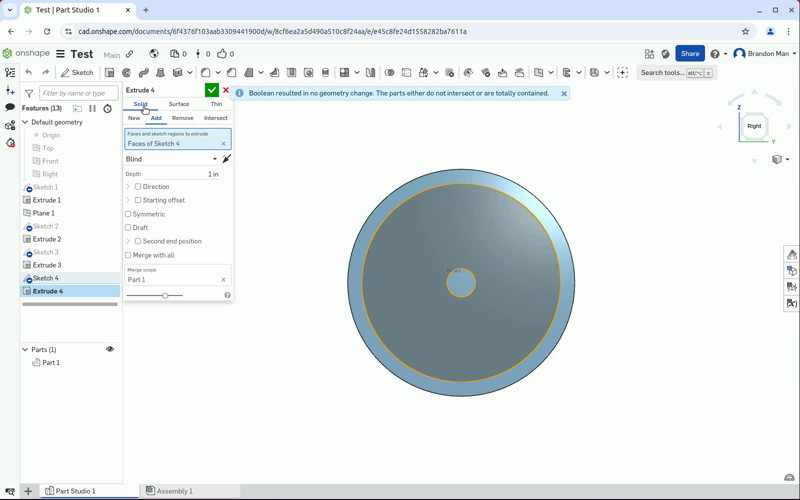
mouse_move(143, 106)
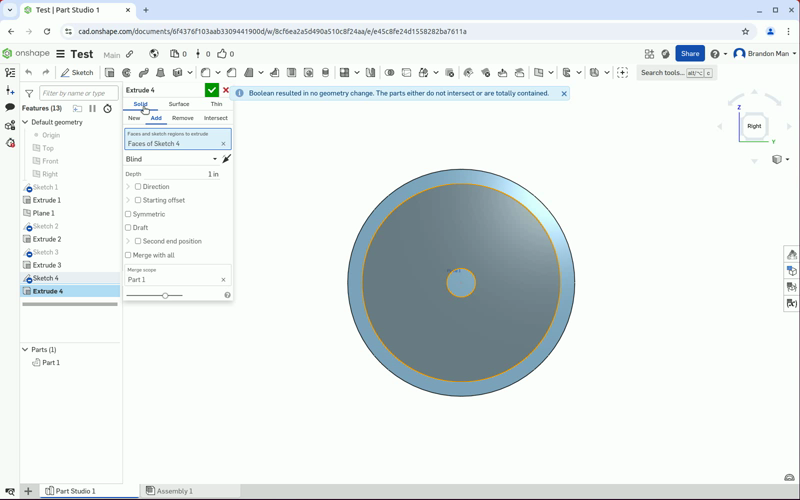
click(143, 106)
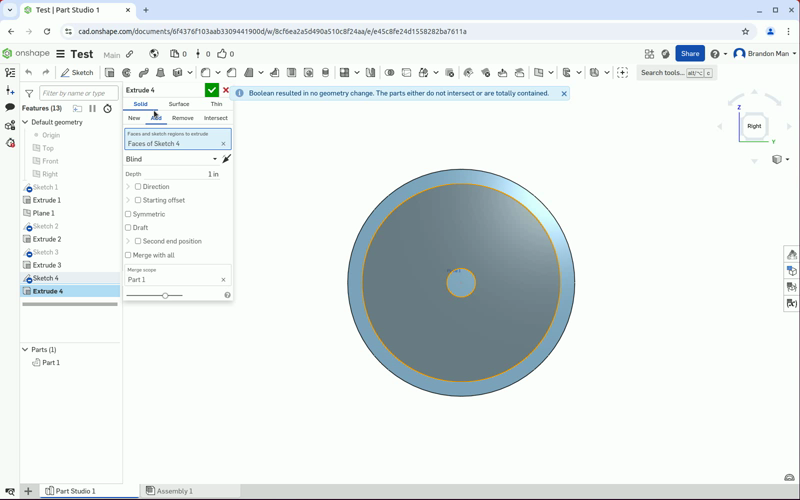
mouse_move(186, 120)
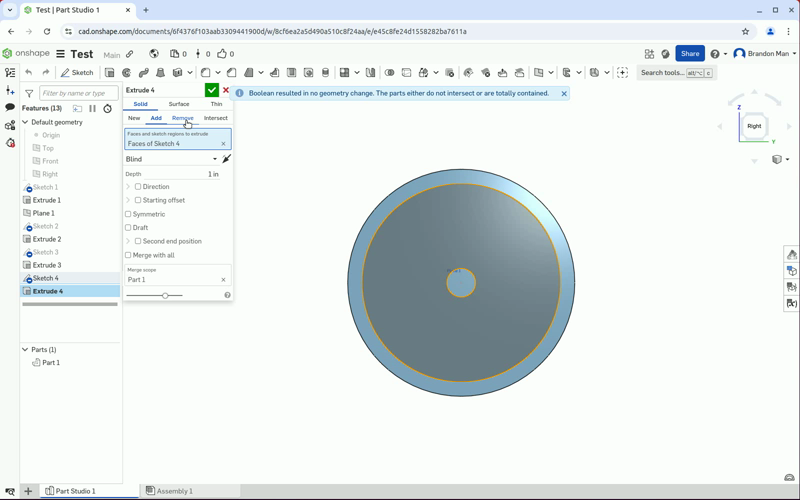
click(186, 120)
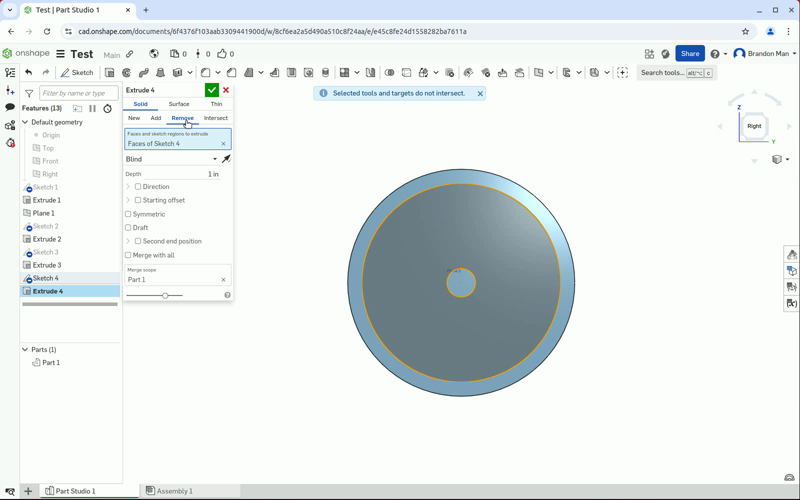
key(tab, 4)
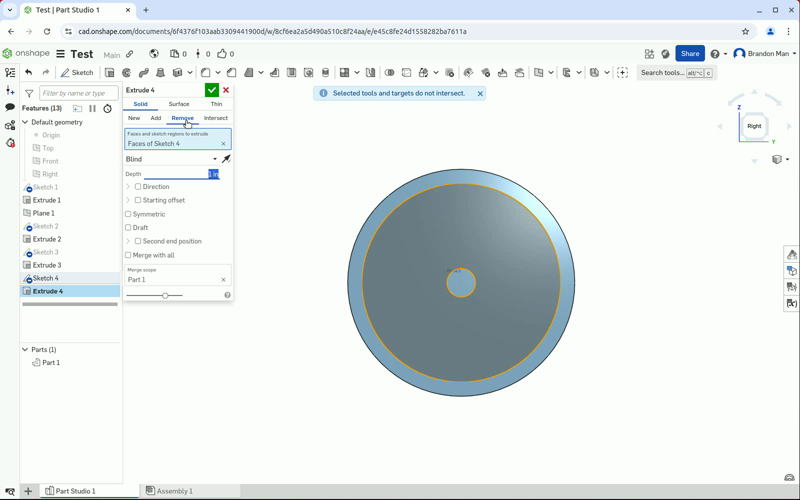
text(6.981)
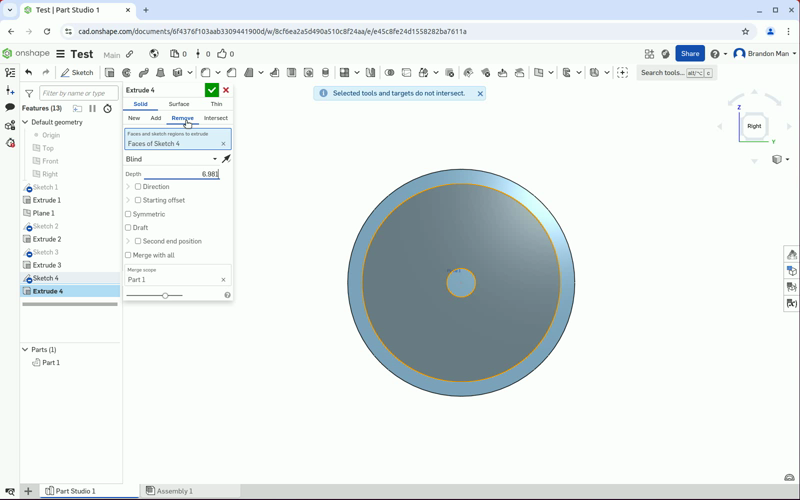
key(tab, 6)
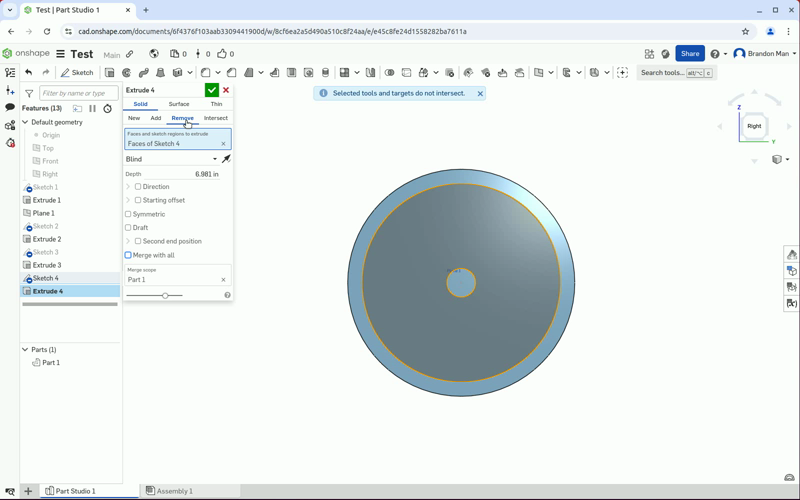
key(space)
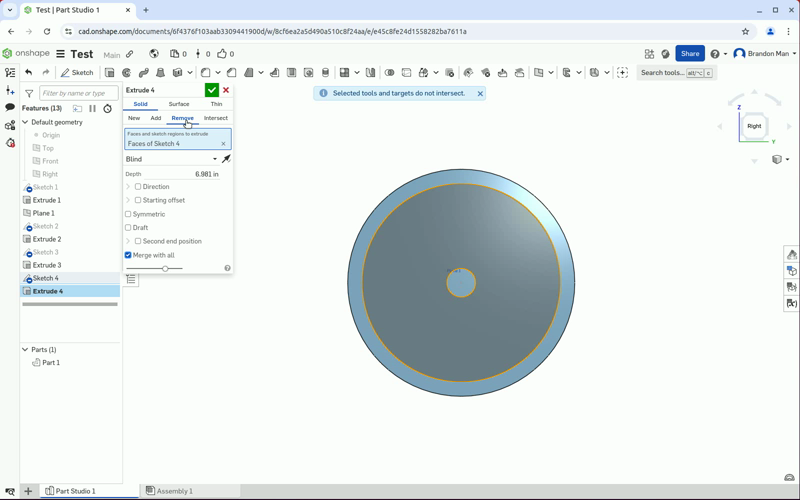
key(enter)
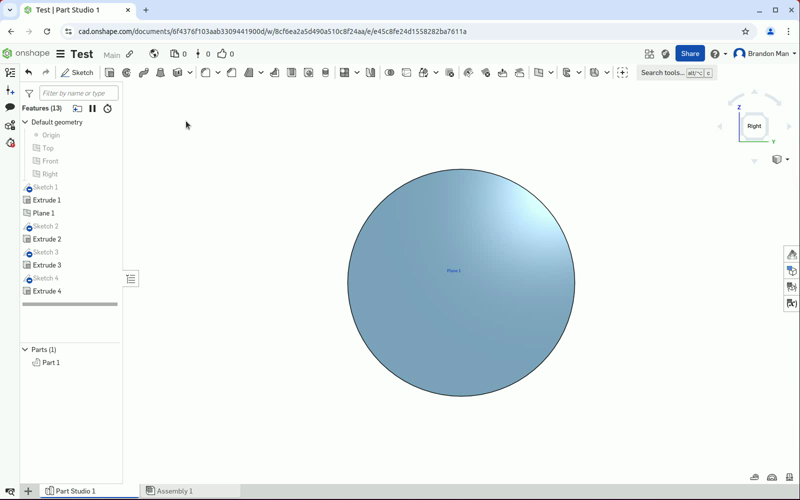
key(shift+h)
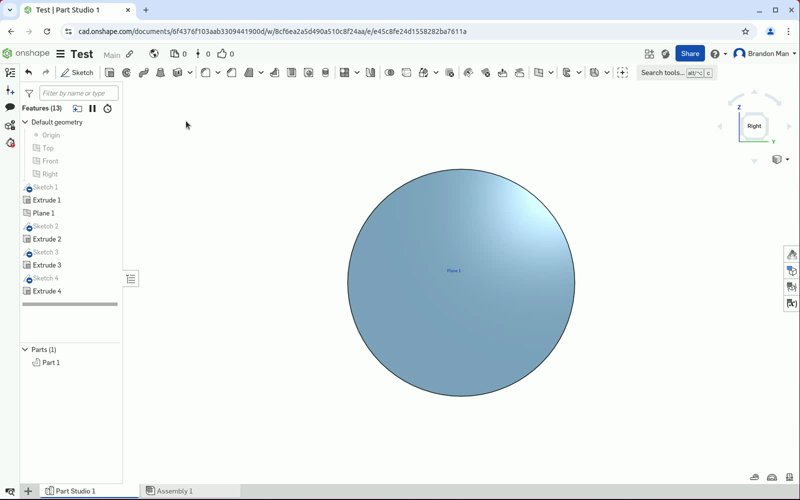
key(shift+h)
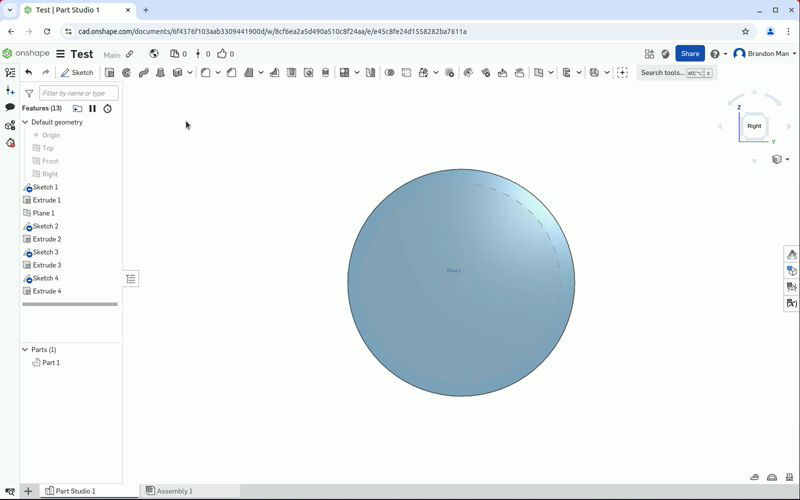
key(shift+7)
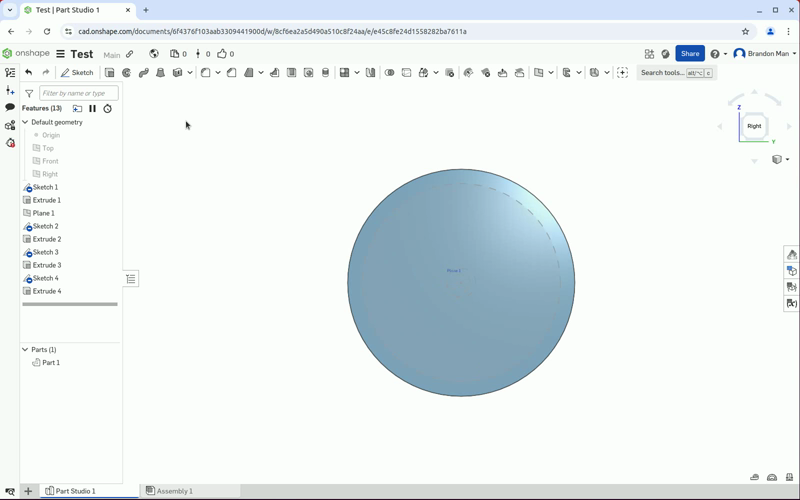
key(right, 2)
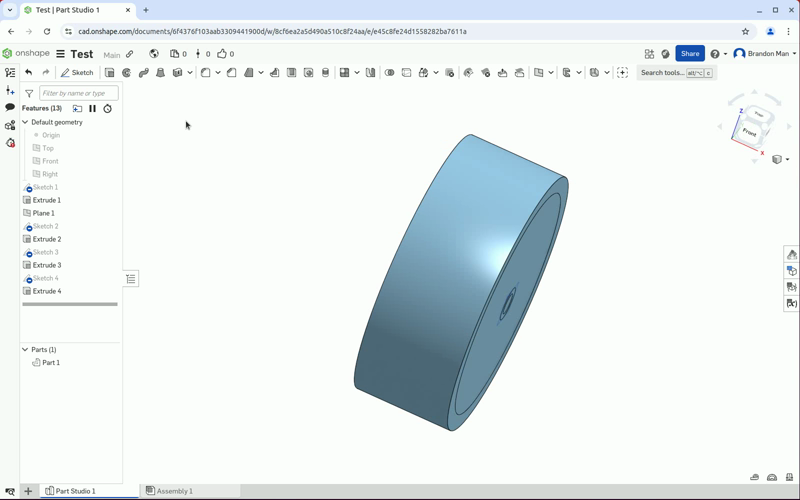
key(down, 2)
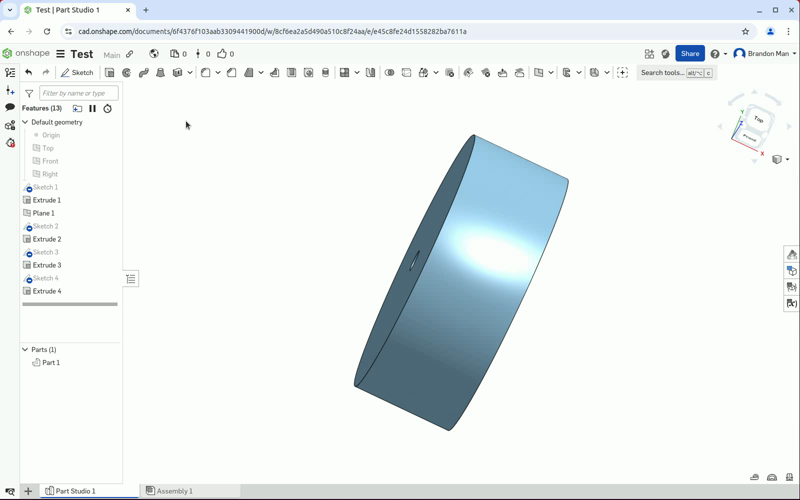
key(up, 2)
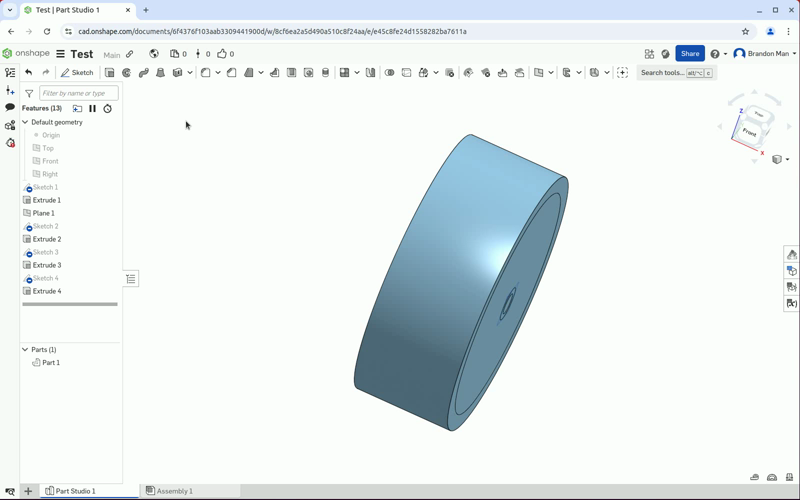
key(left, 2)
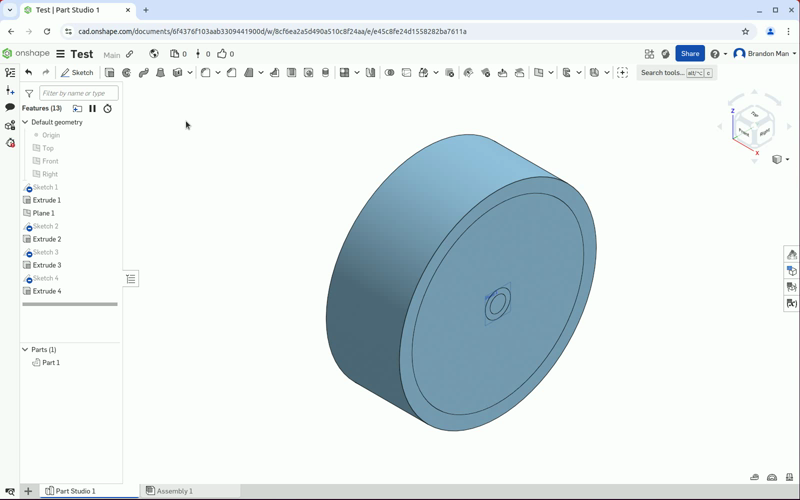
mouse_move(73, 189)
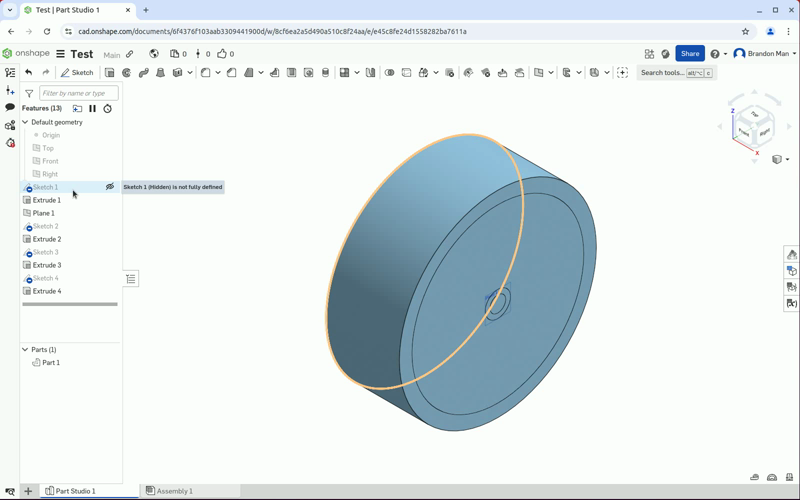
click(73, 189)